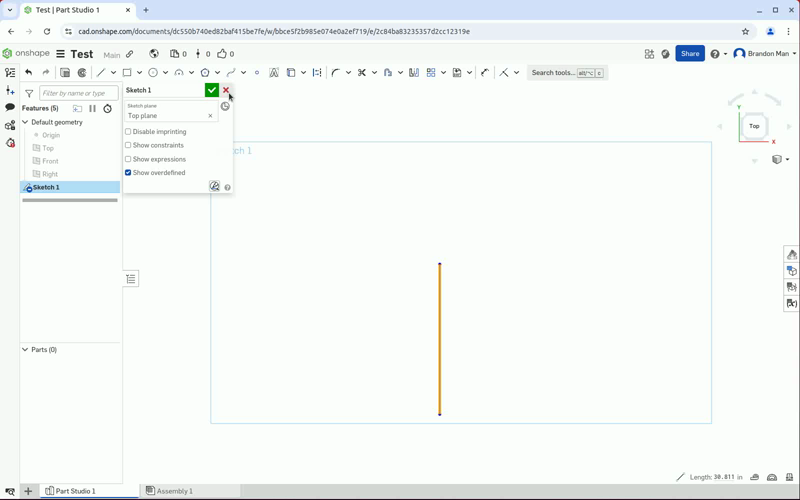
key(shift+h)
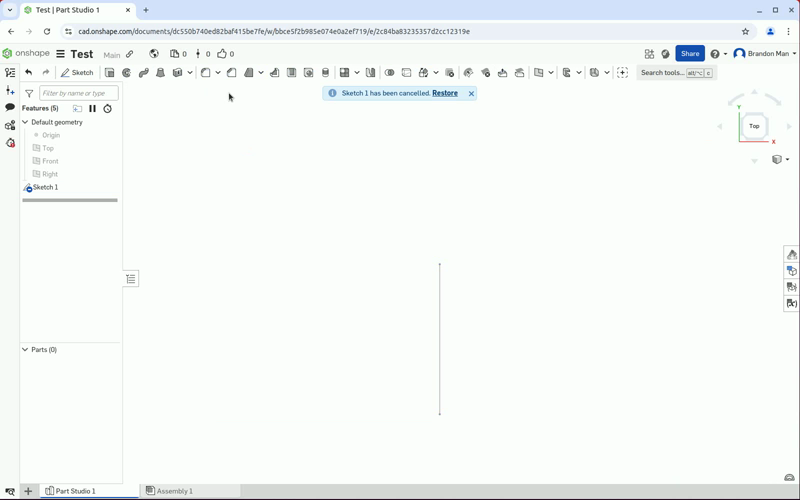
key(shift+s)
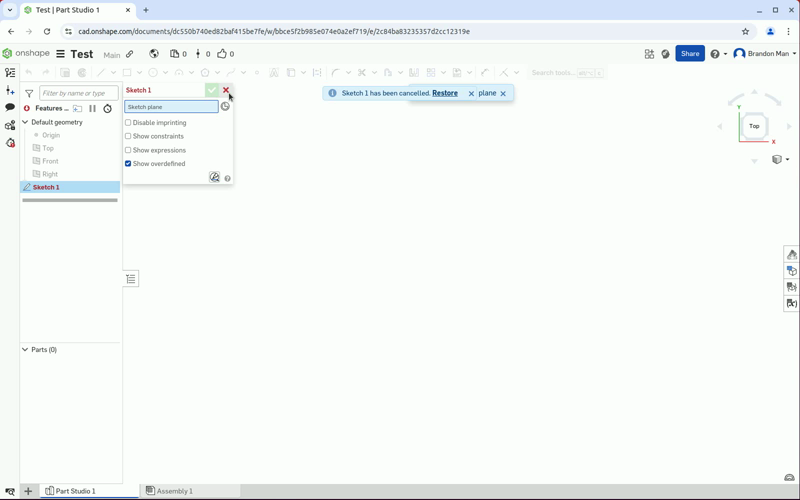
mouse_move(73, 150)
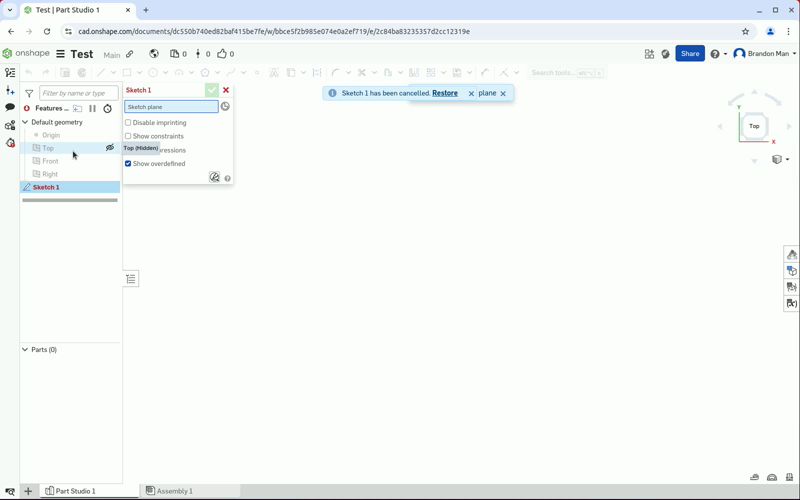
click(73, 150)
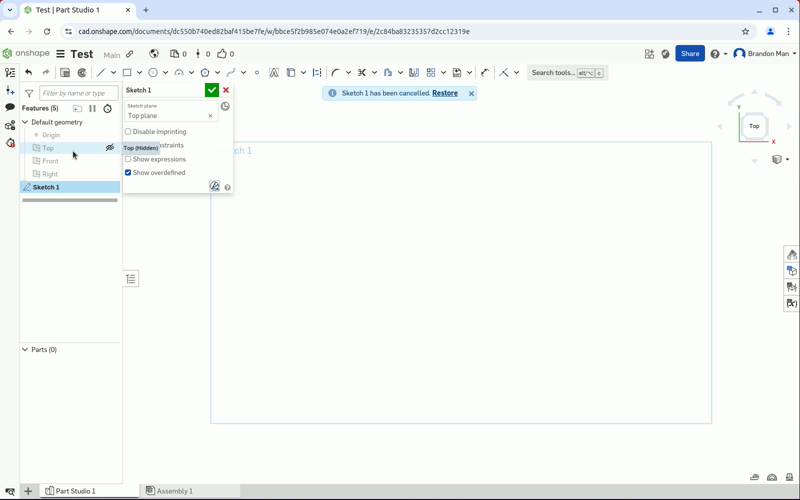
mouse_move(73, 352)
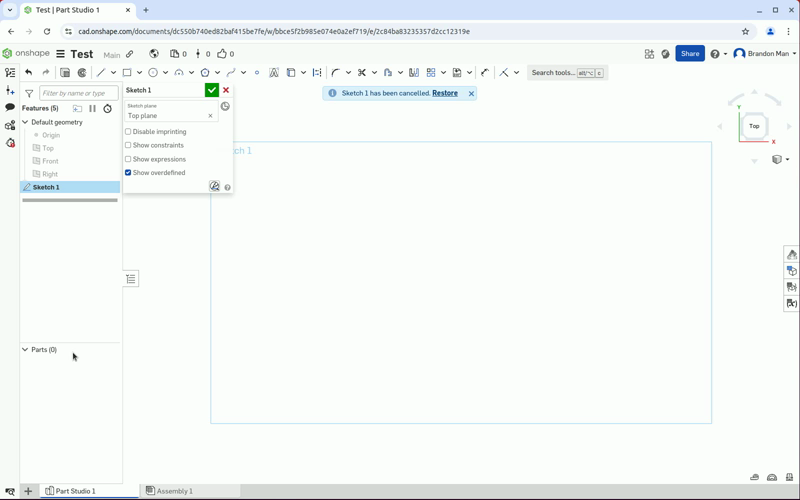
key(y)
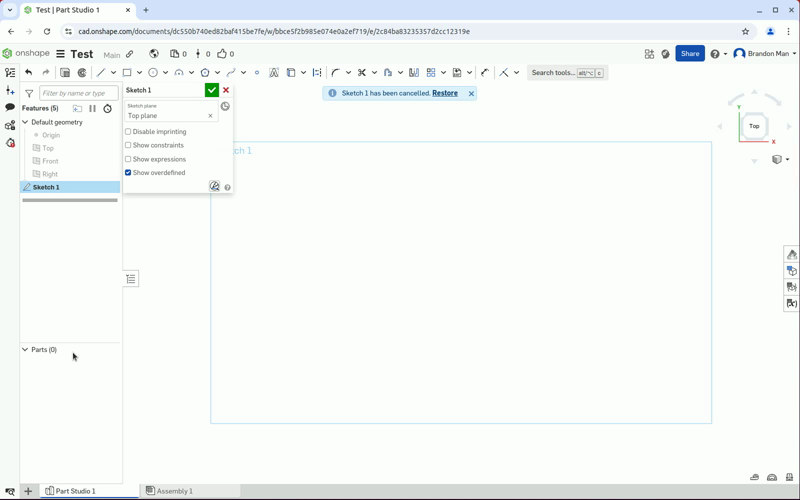
key(c)
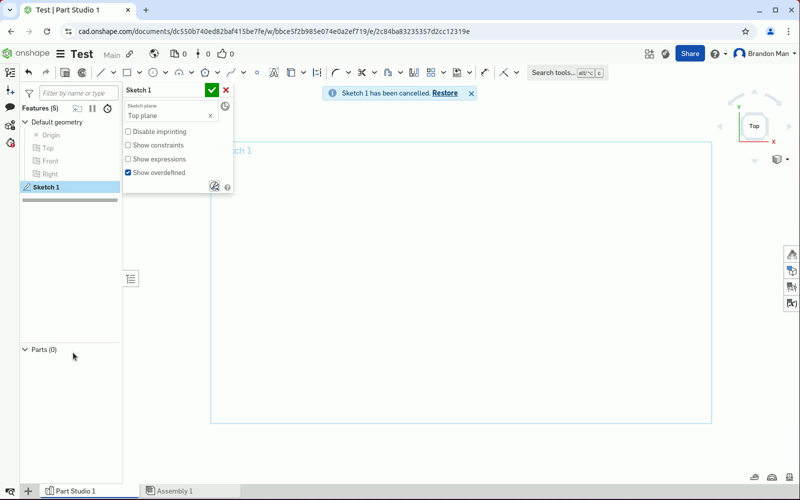
key_down(shift)
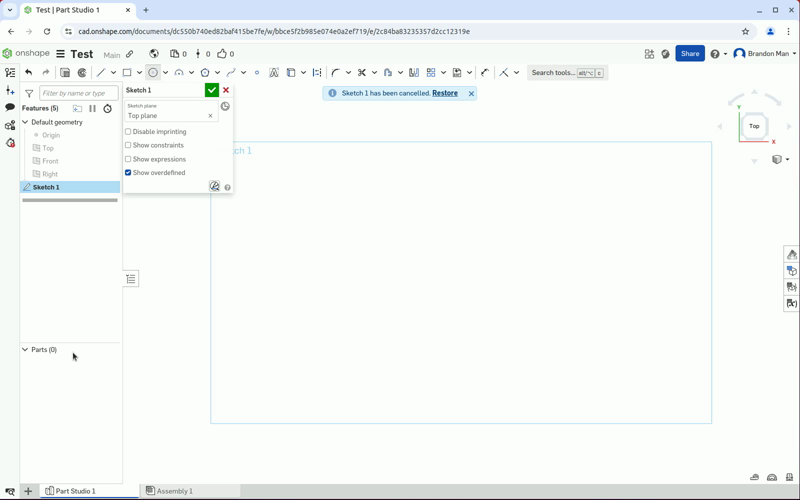
mouse_move(460, 282)
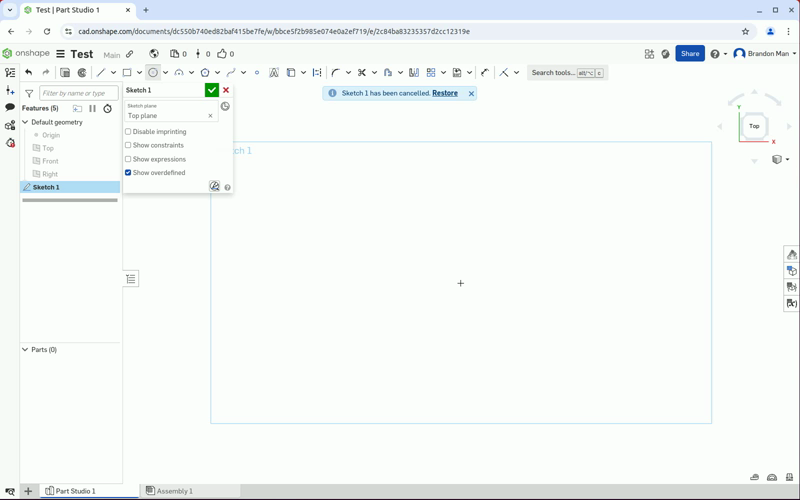
click(460, 282)
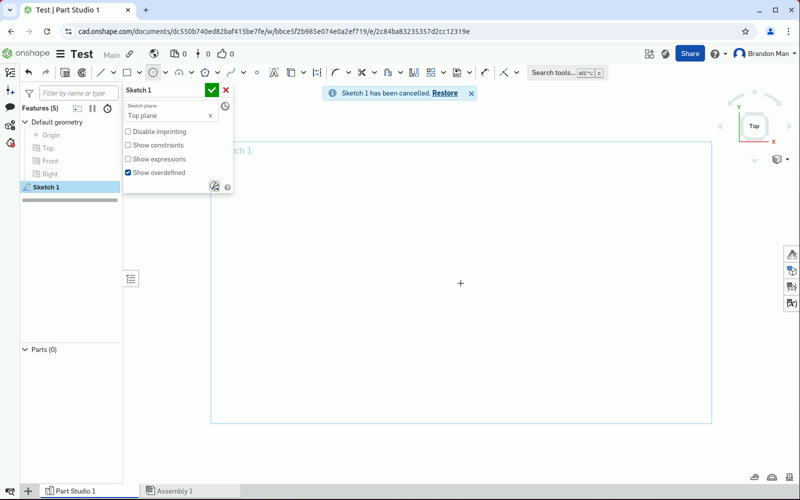
key_up(shift)
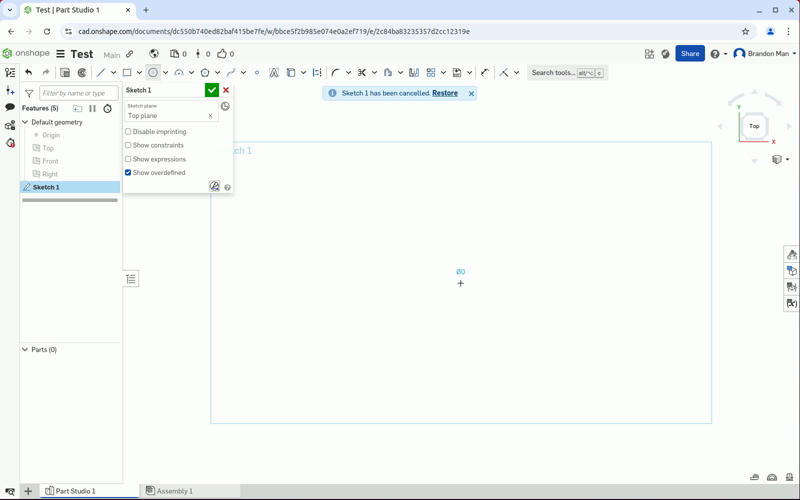
mouse_move(500, 282)
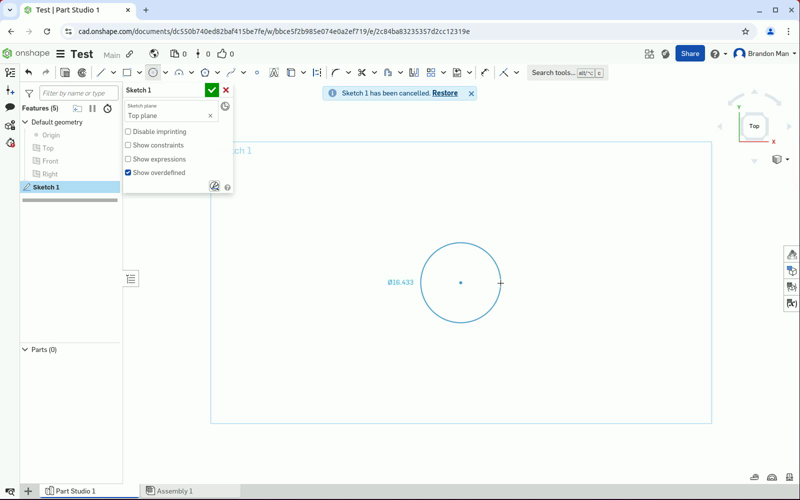
click(500, 282)
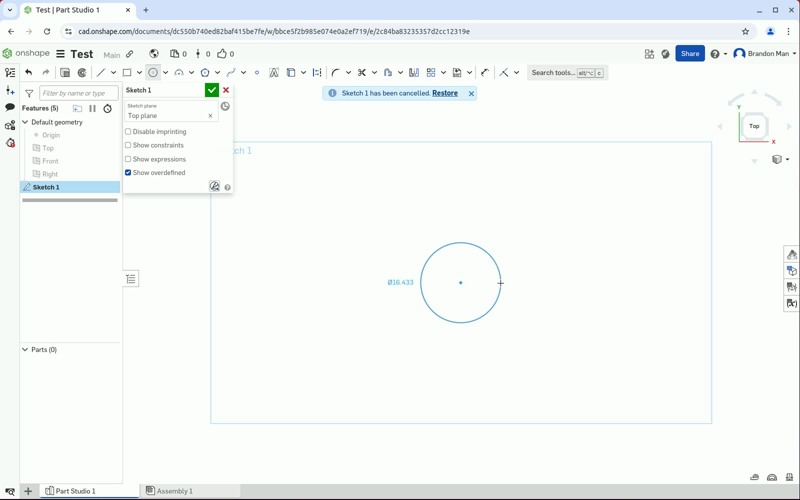
key(esc)
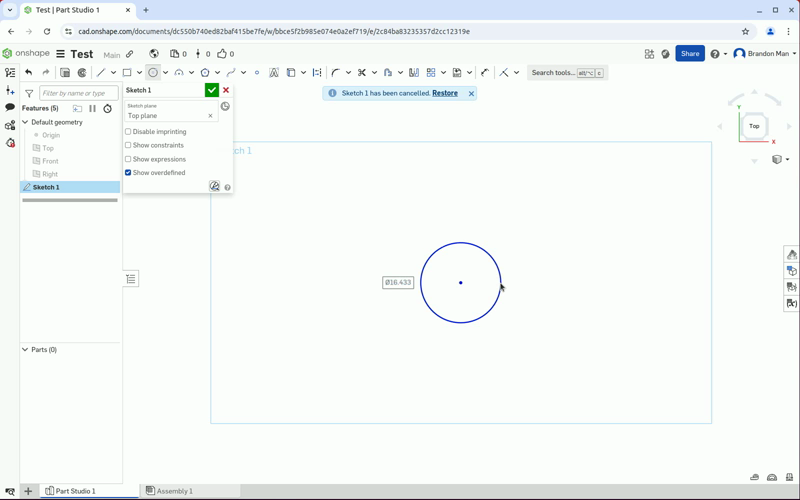
mouse_move(448, 262)
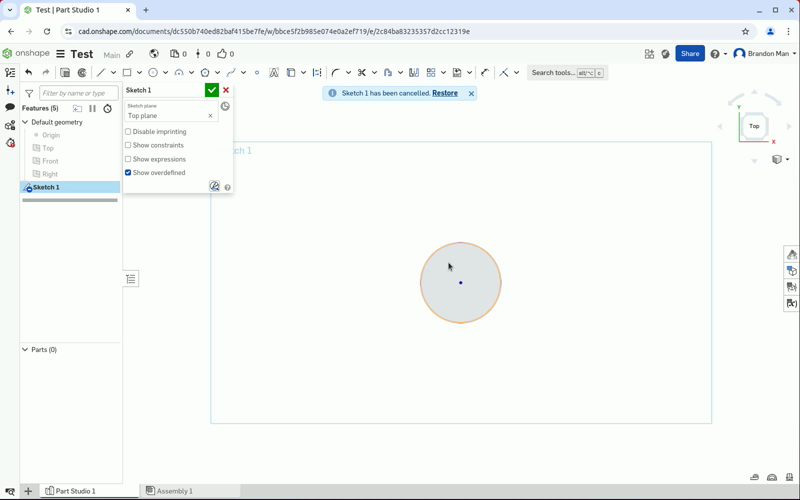
click(448, 262)
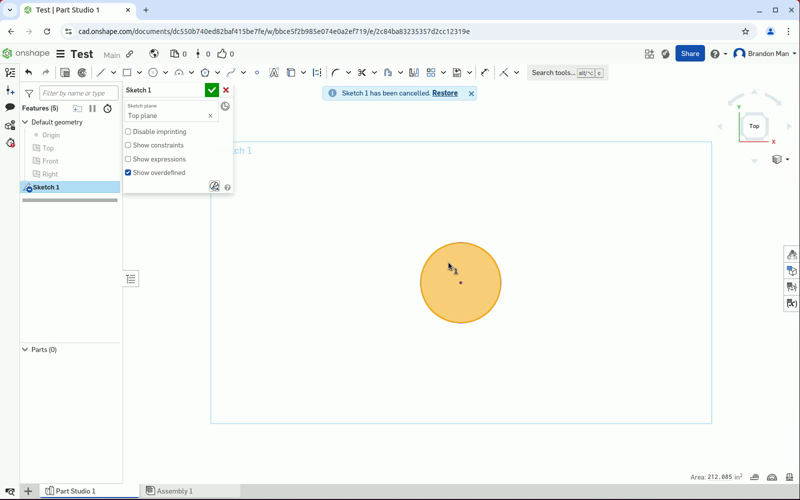
mouse_move(73, 352)
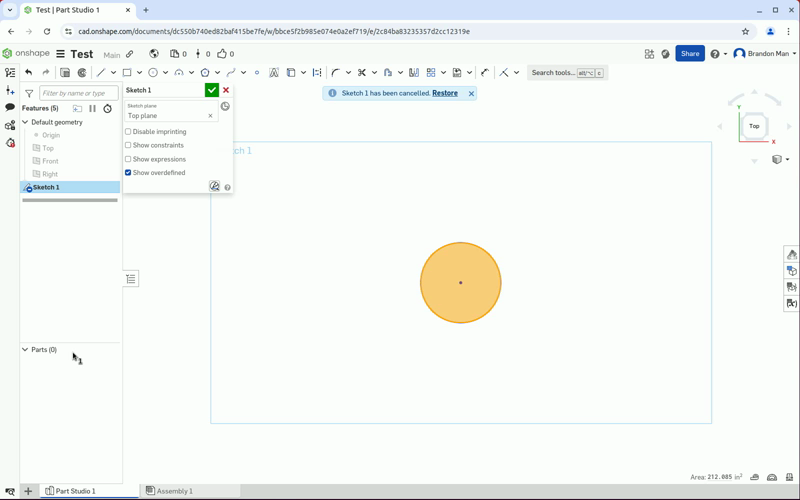
key(shift+y)
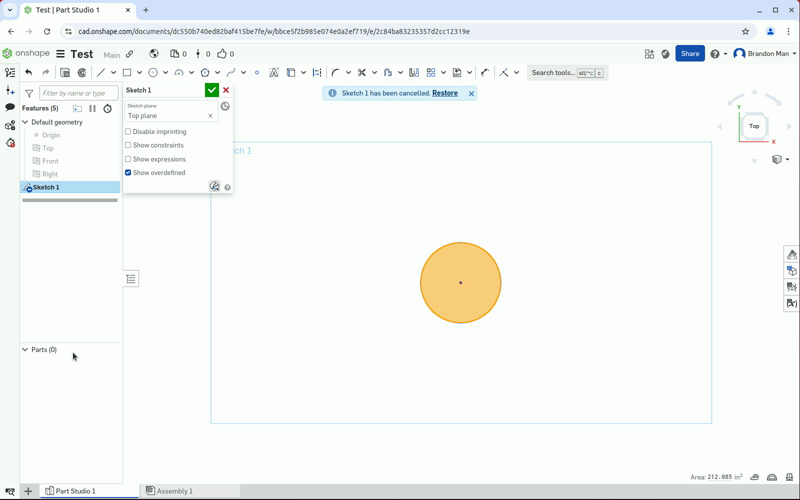
key(shift+e)
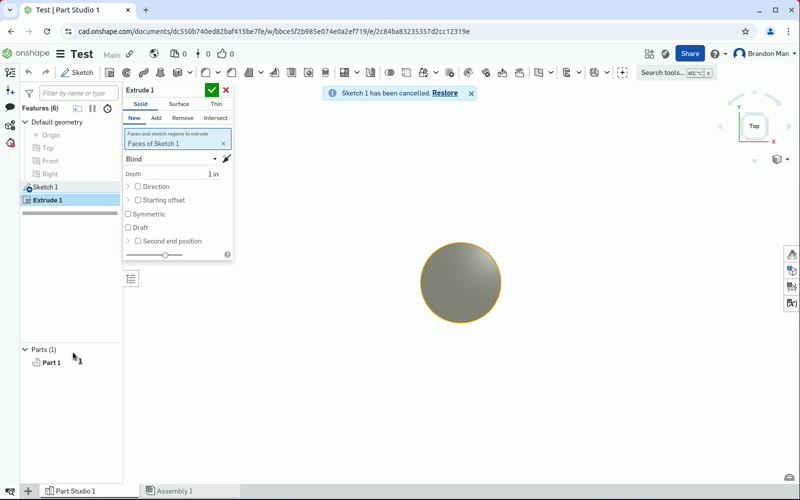
mouse_move(143, 106)
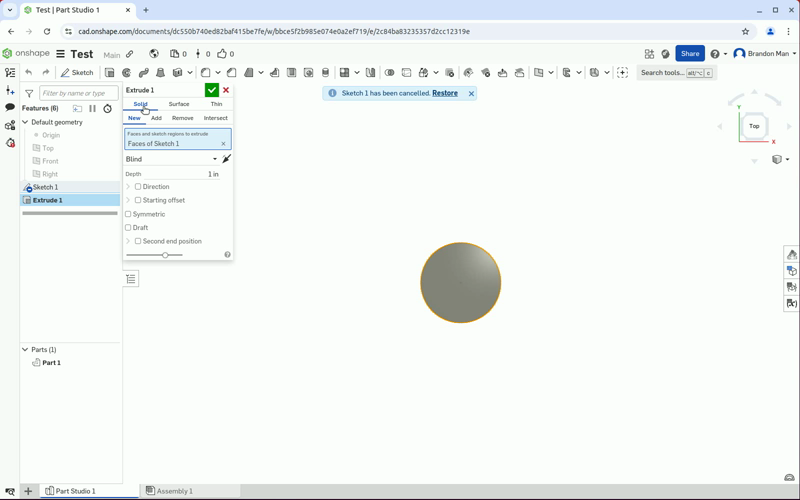
click(143, 106)
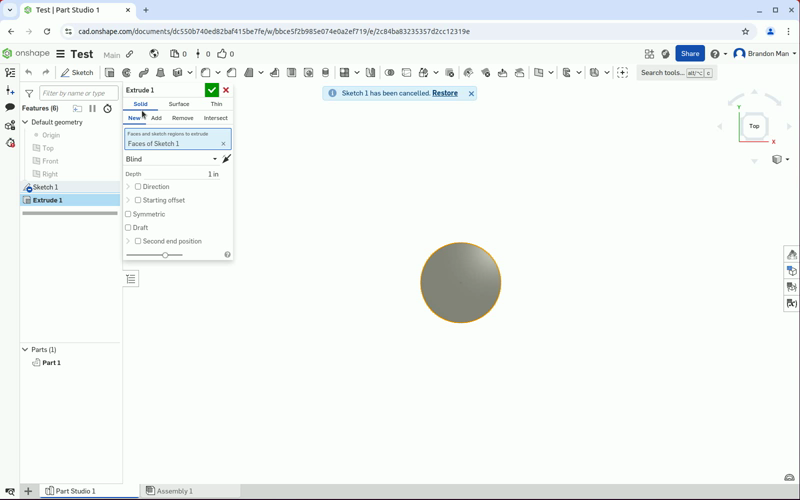
mouse_move(137, 120)
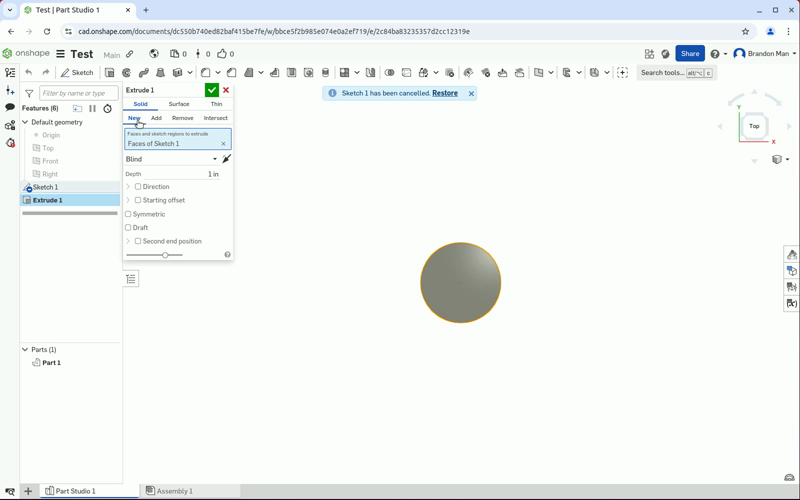
click(137, 120)
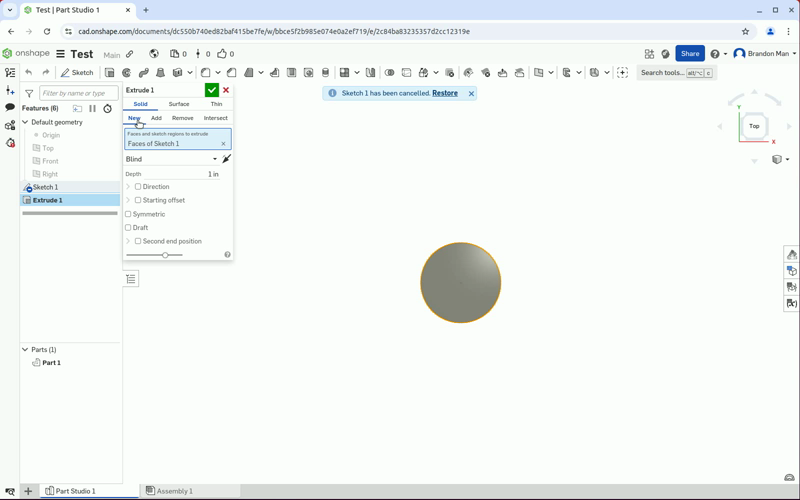
key(tab, 4)
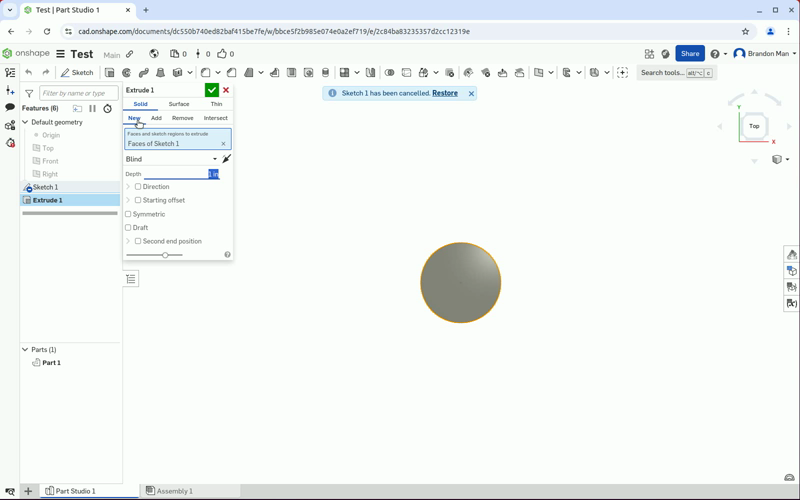
text(23.108)
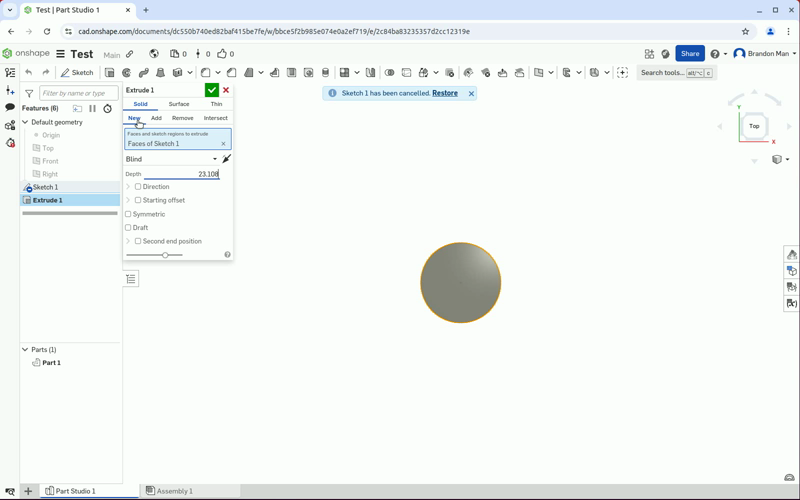
key(enter)
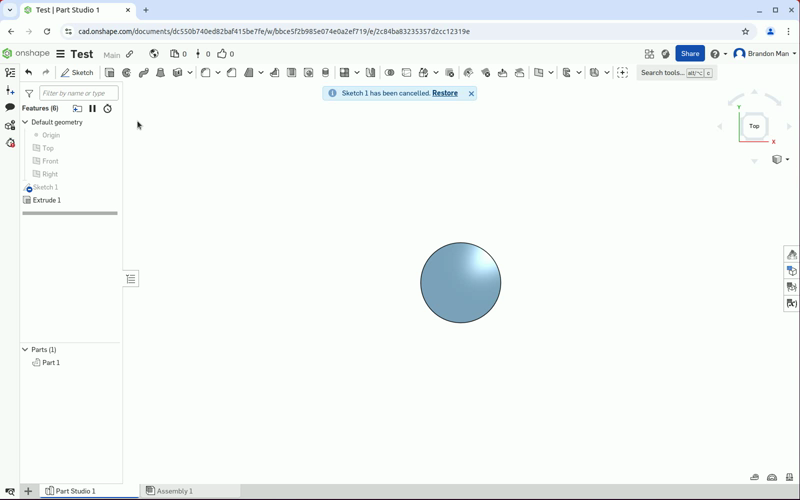
key(shift+h)
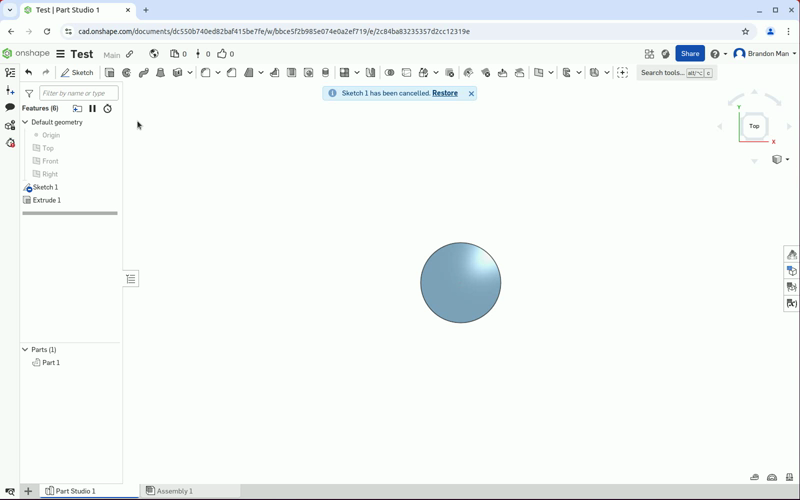
key(shift+h)
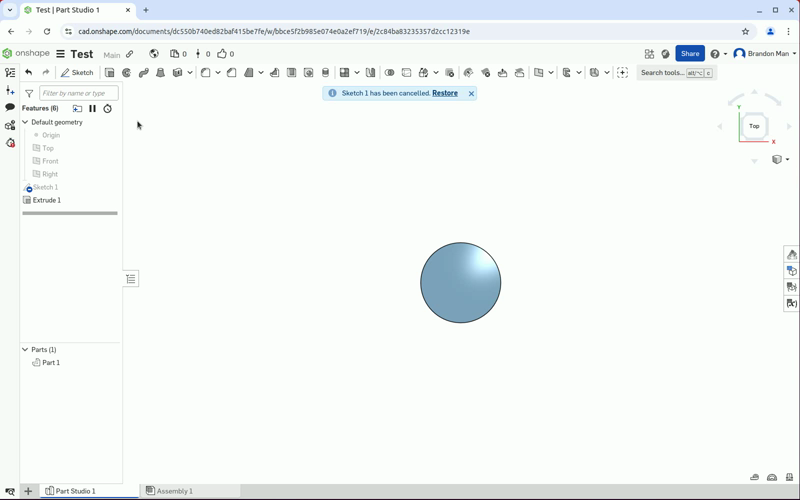
mouse_move(73, 189)
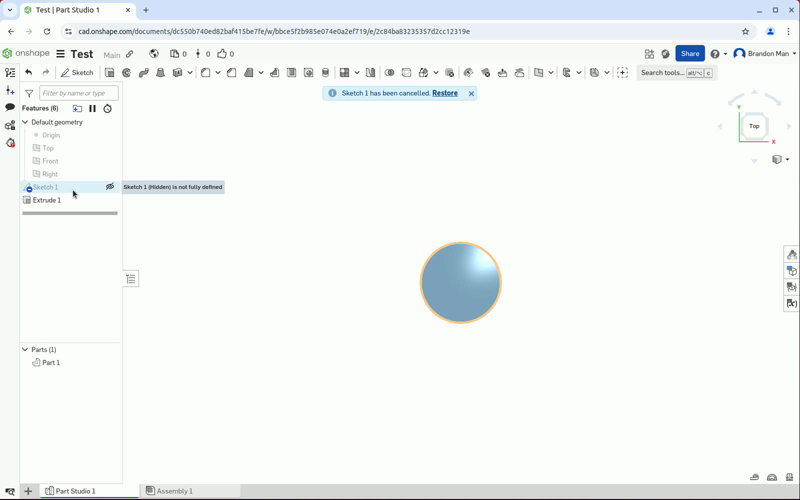
click(73, 189)
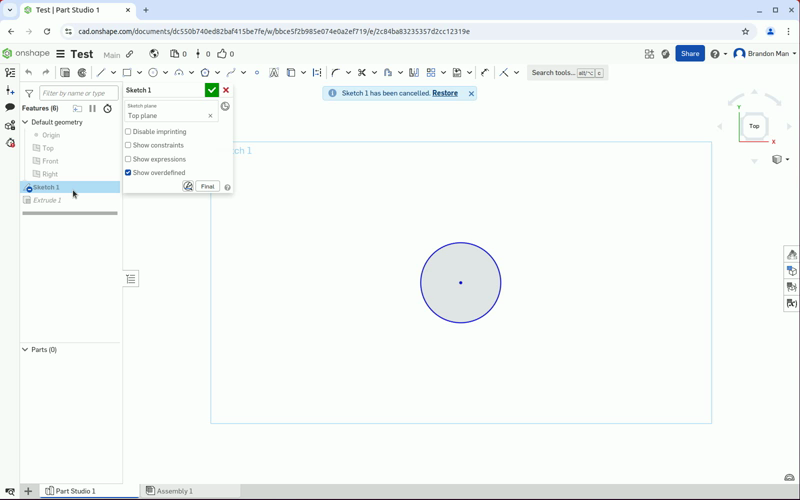
mouse_move(229, 92)
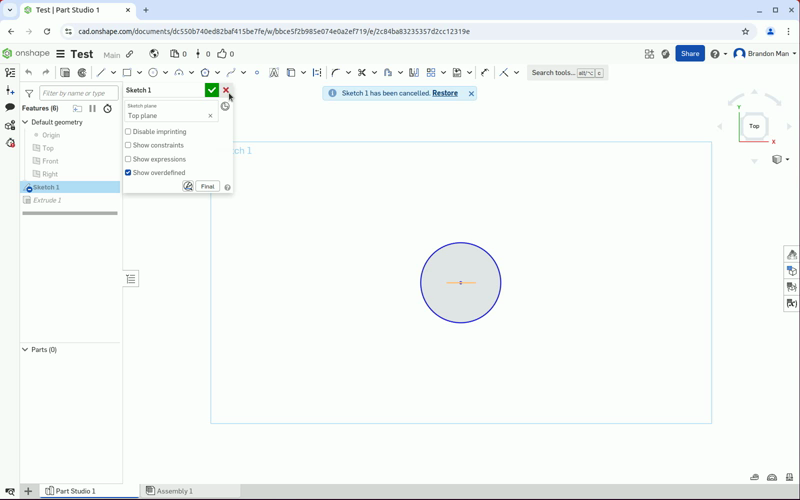
click(229, 92)
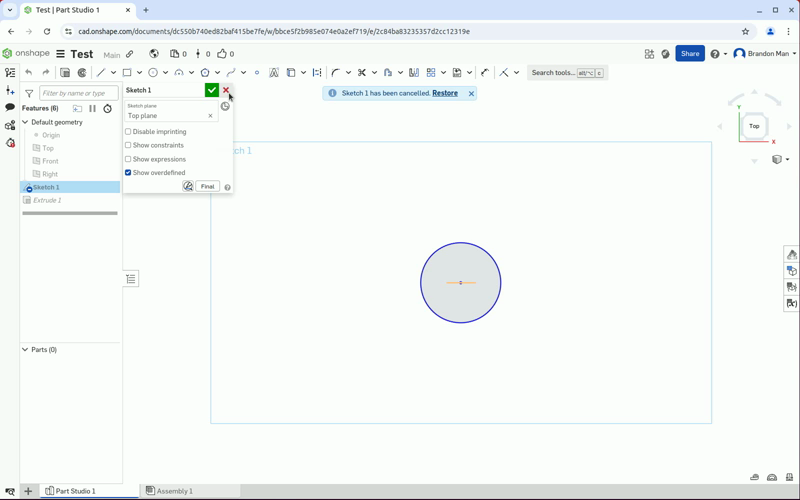
key(shift+s)
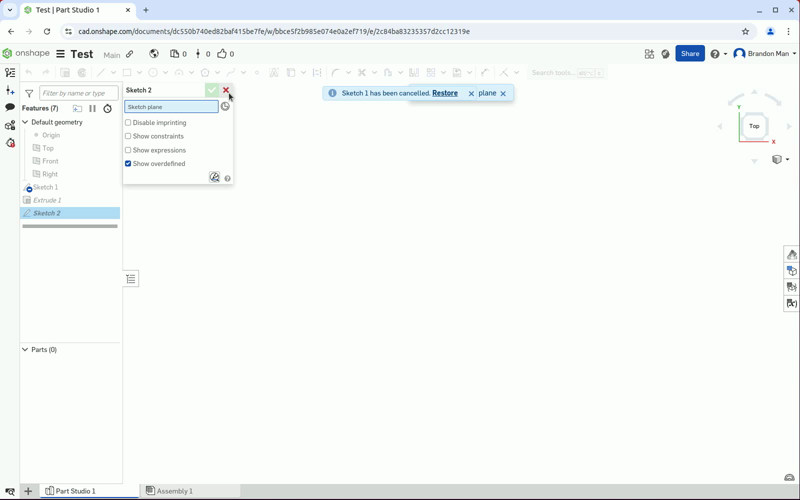
mouse_move(73, 150)
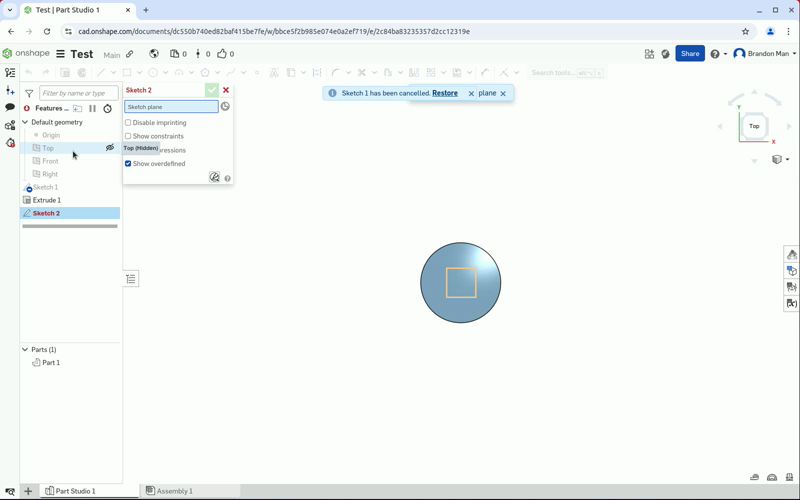
click(73, 150)
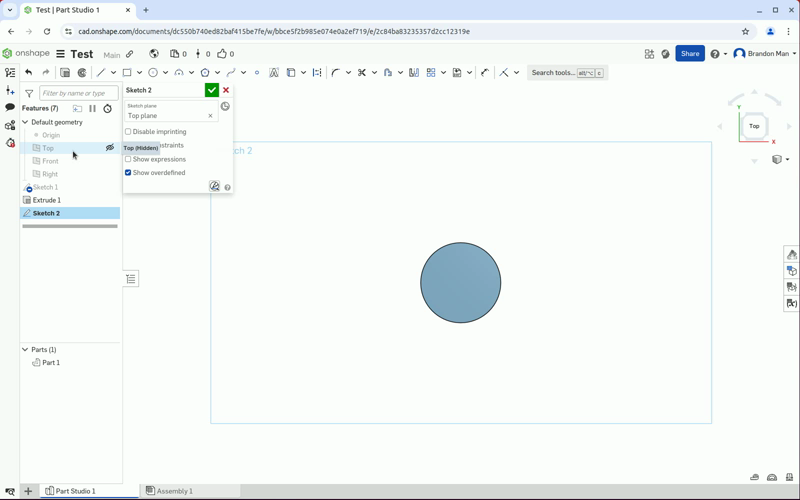
mouse_move(73, 352)
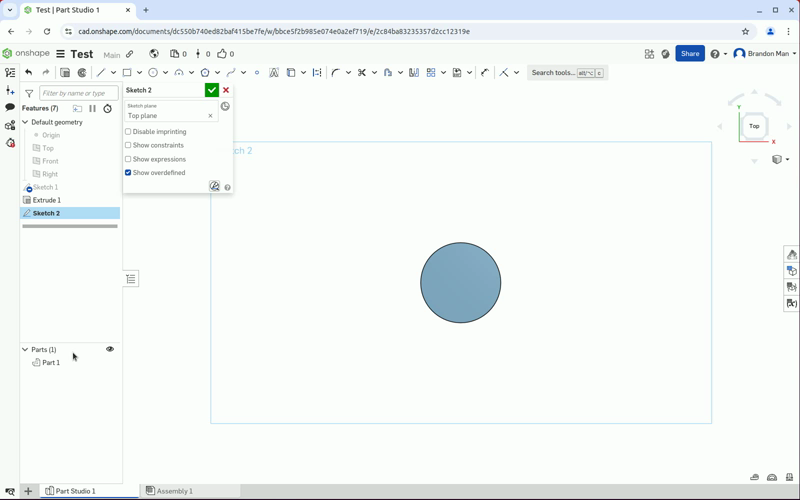
key(y)
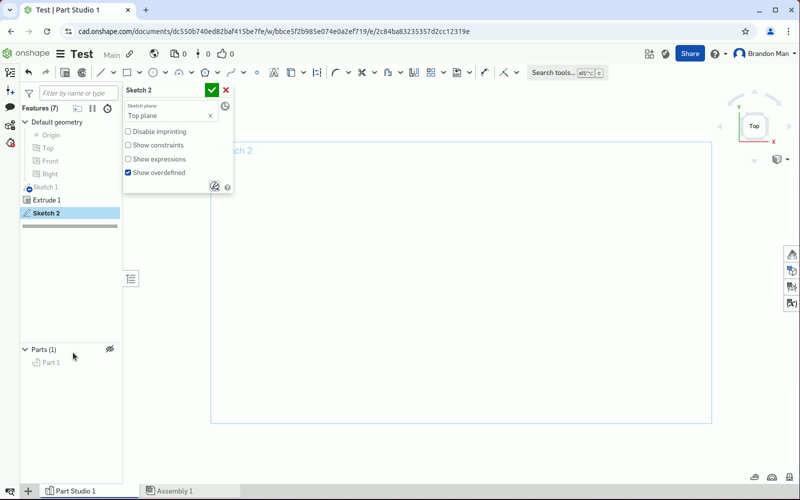
key(c)
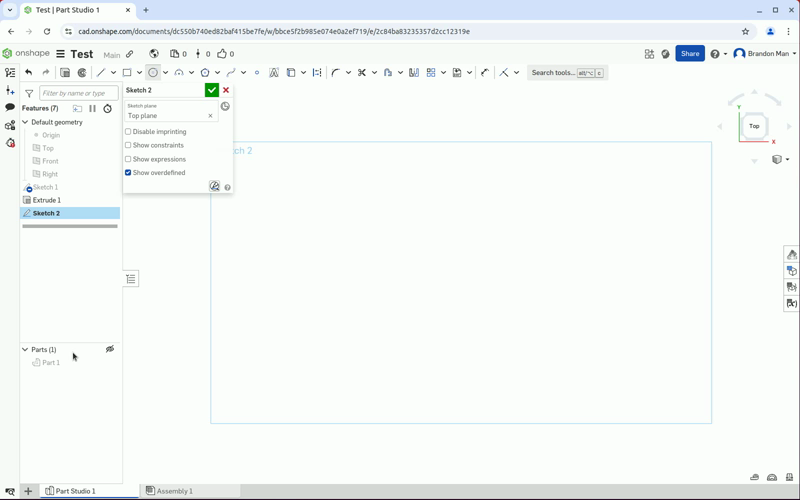
key_down(shift)
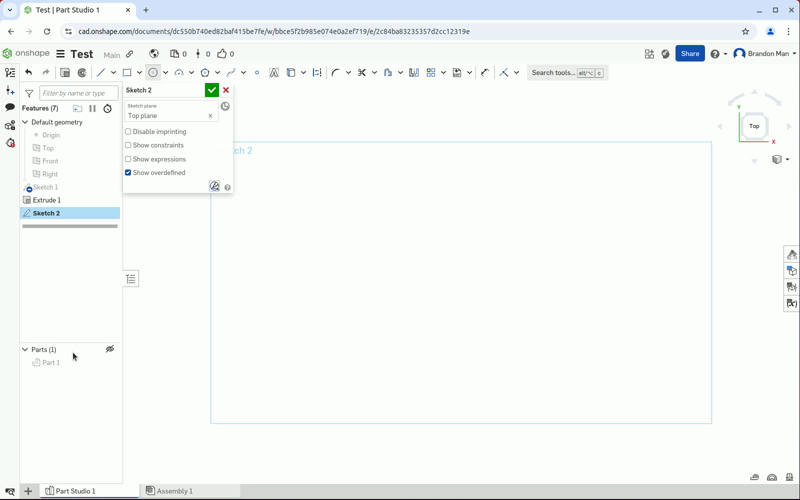
mouse_move(461, 282)
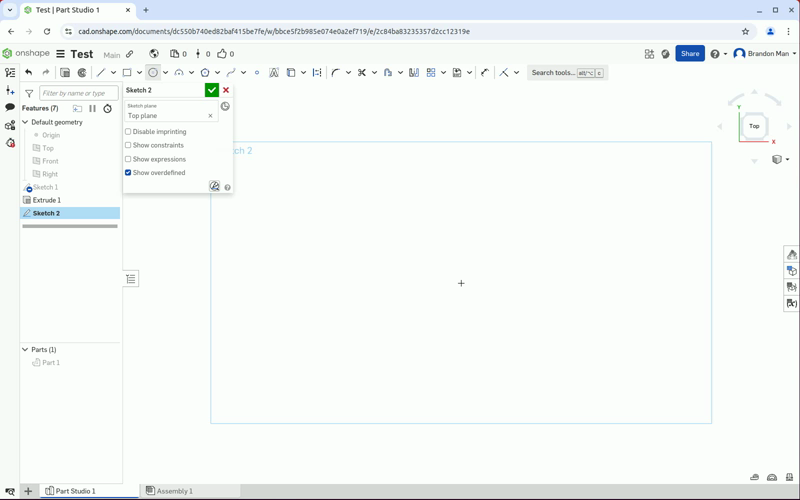
click(461, 282)
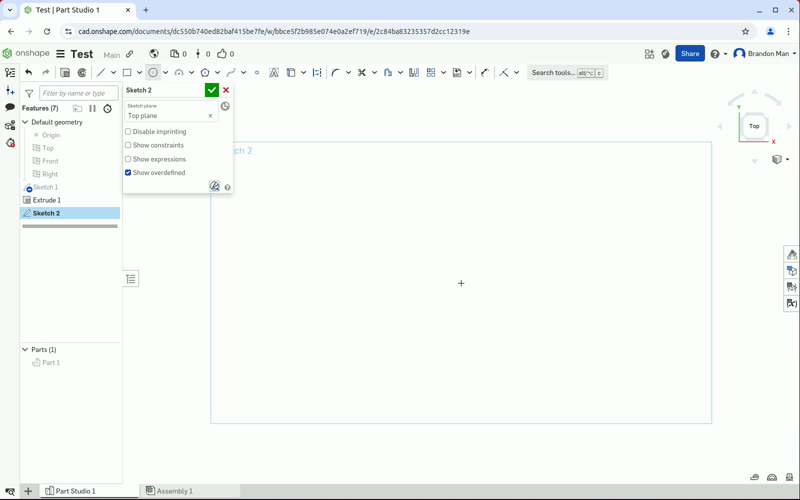
key_up(shift)
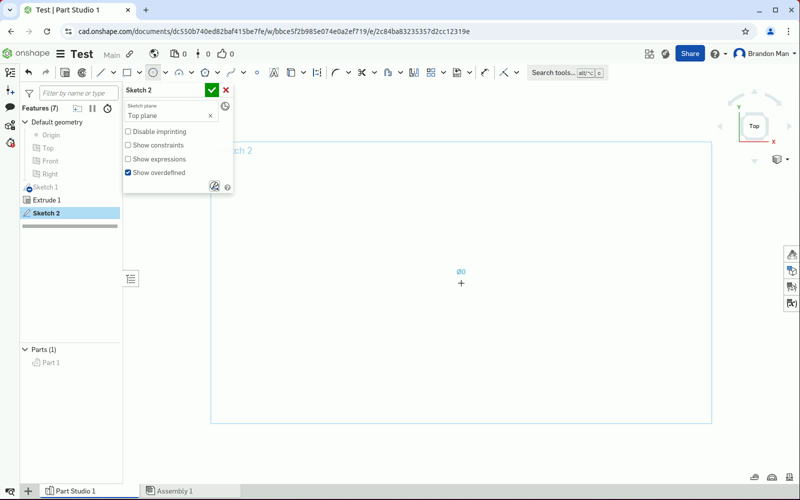
mouse_move(524, 282)
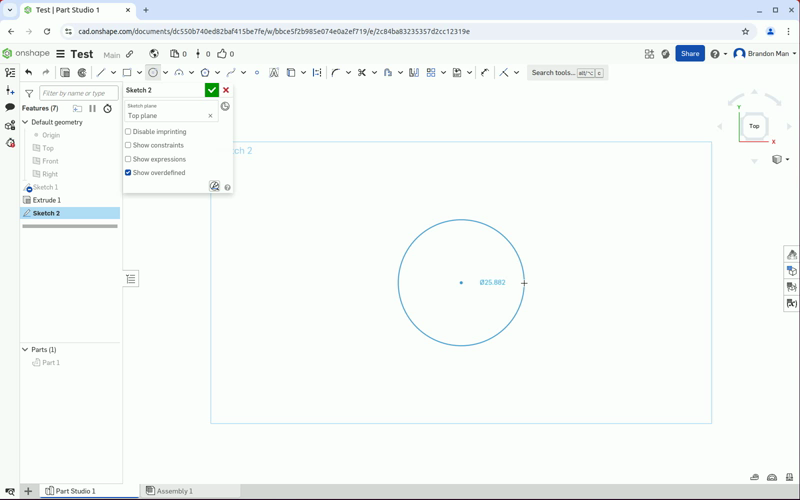
click(524, 282)
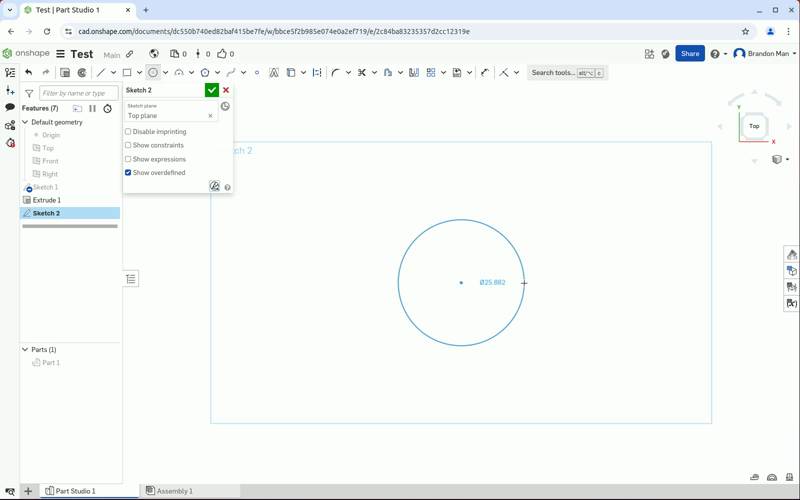
key(esc)
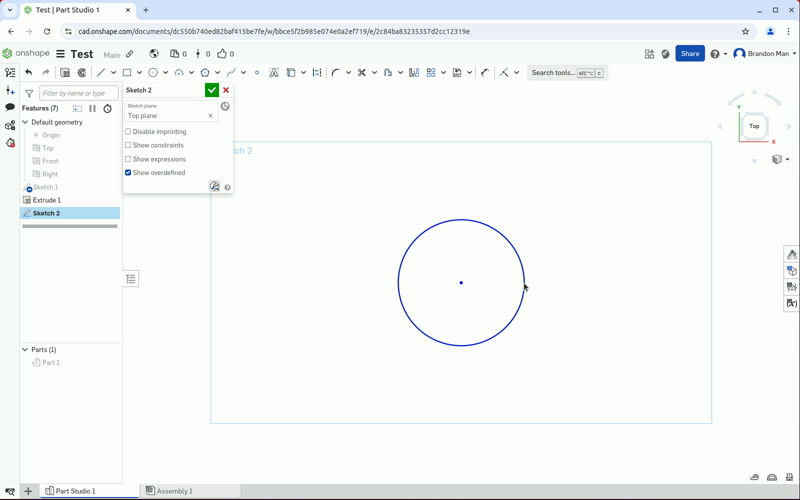
key(c)
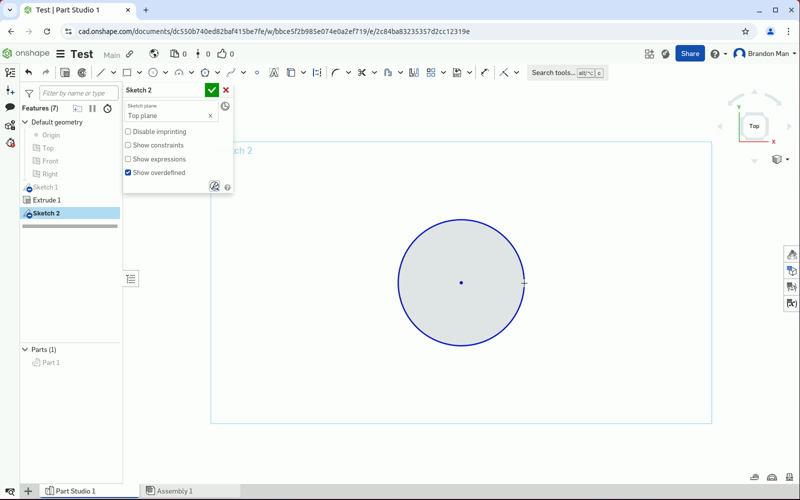
key_down(shift)
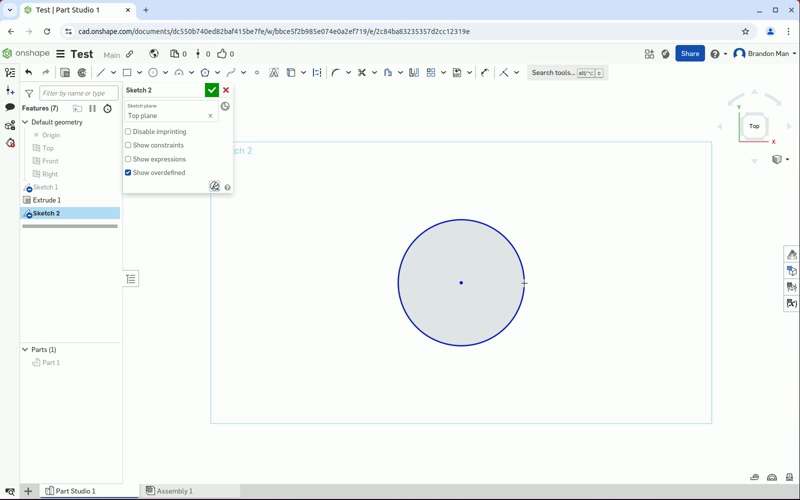
mouse_move(461, 282)
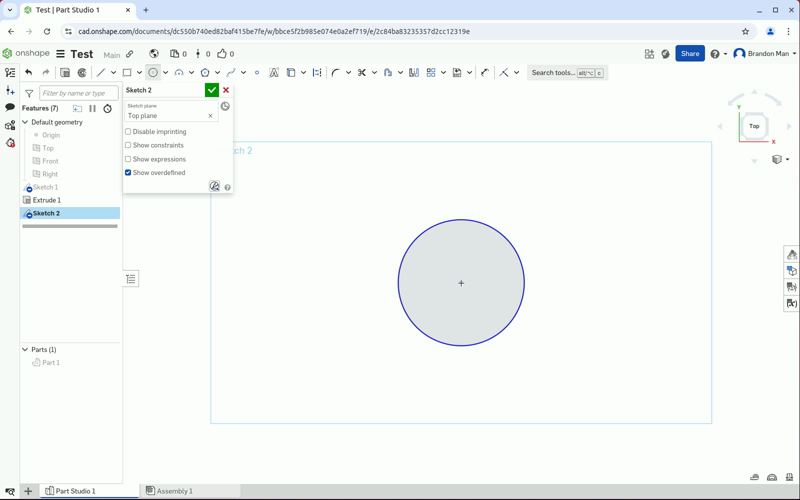
click(461, 282)
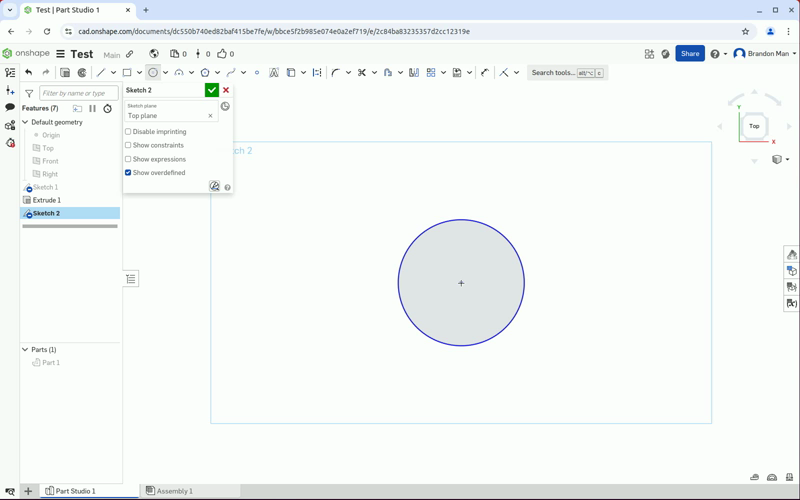
key_up(shift)
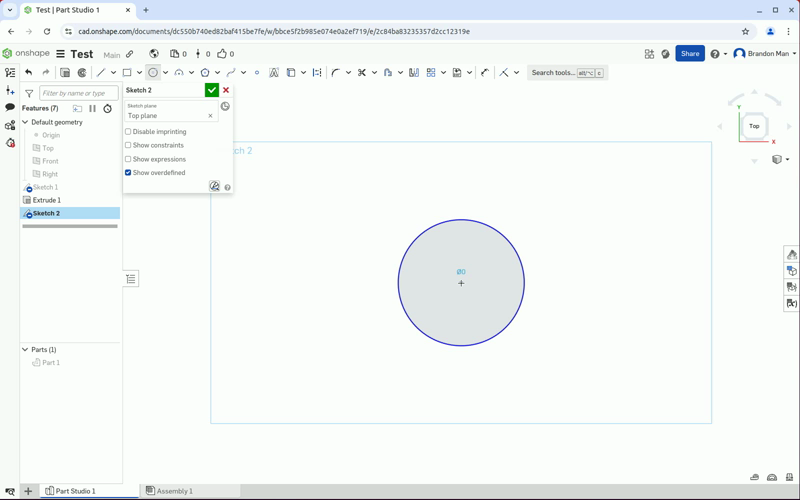
mouse_move(500, 282)
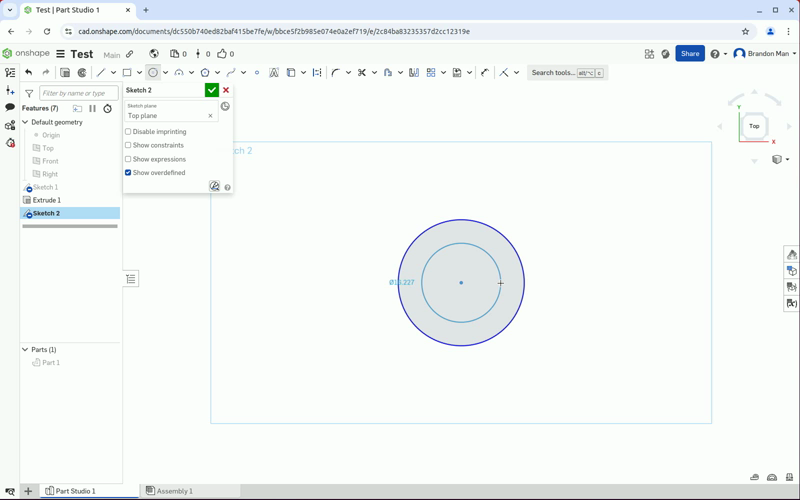
click(500, 282)
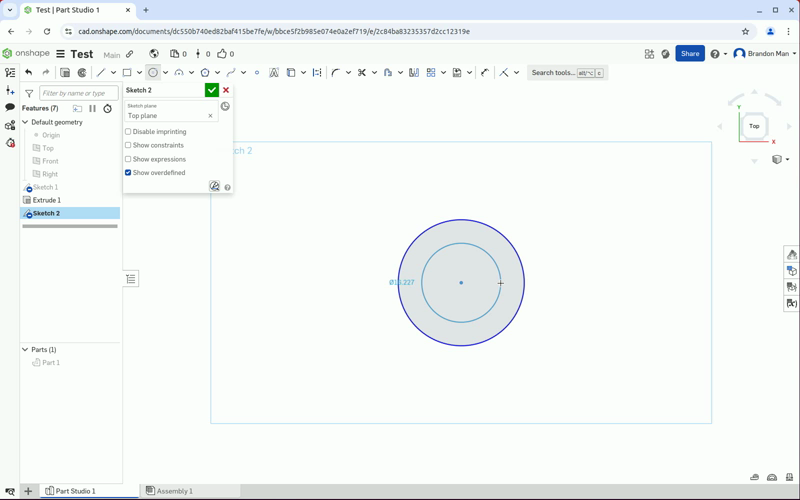
key(esc)
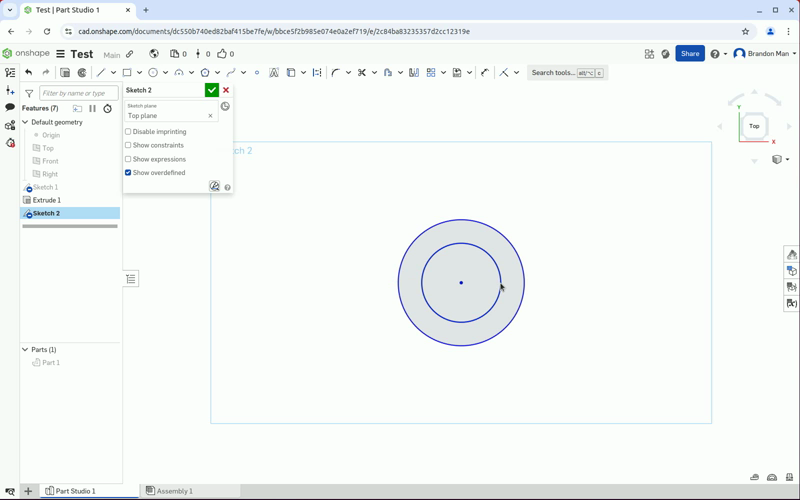
mouse_move(414, 280)
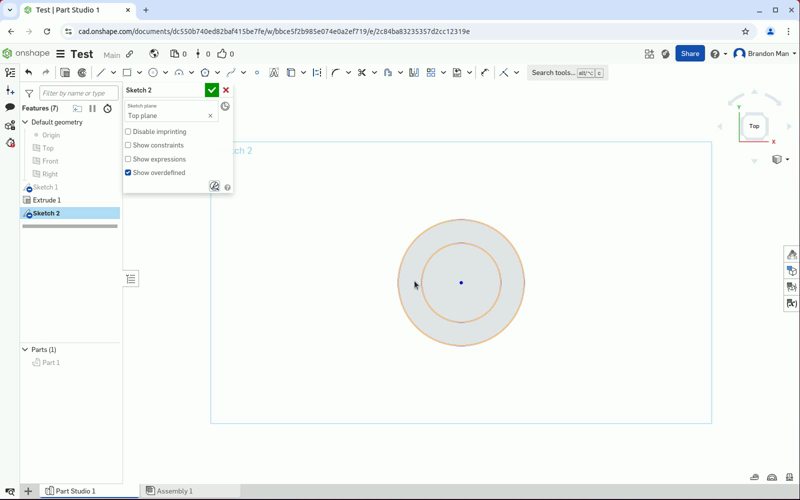
click(414, 280)
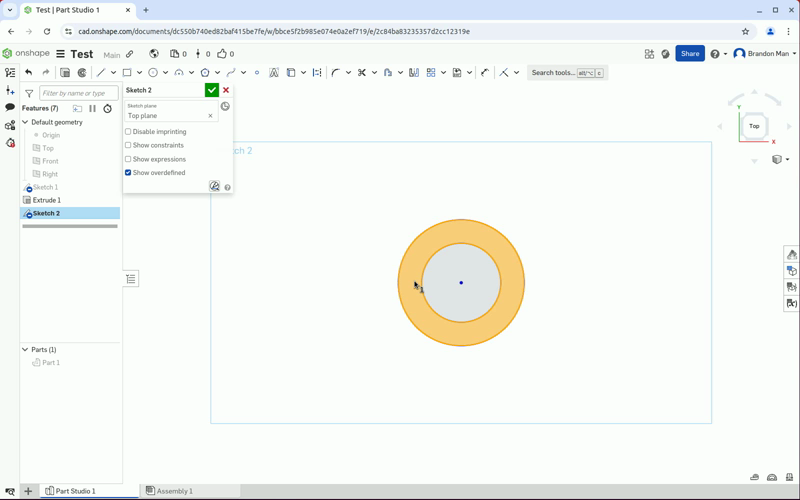
mouse_move(73, 352)
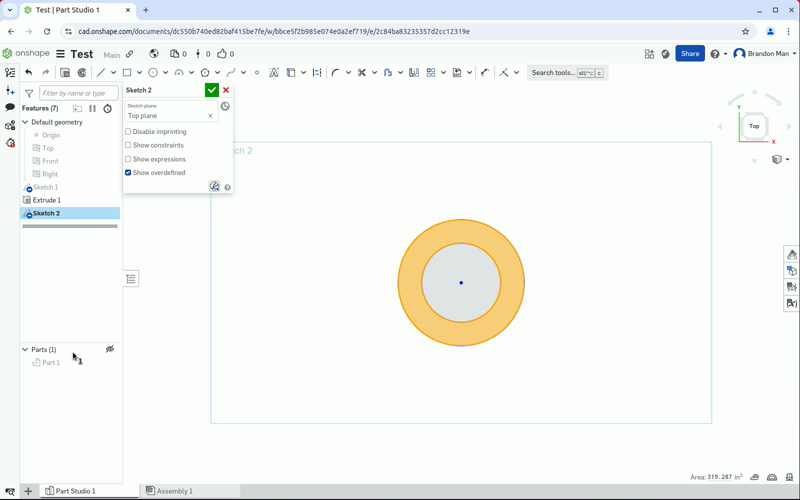
key(shift+y)
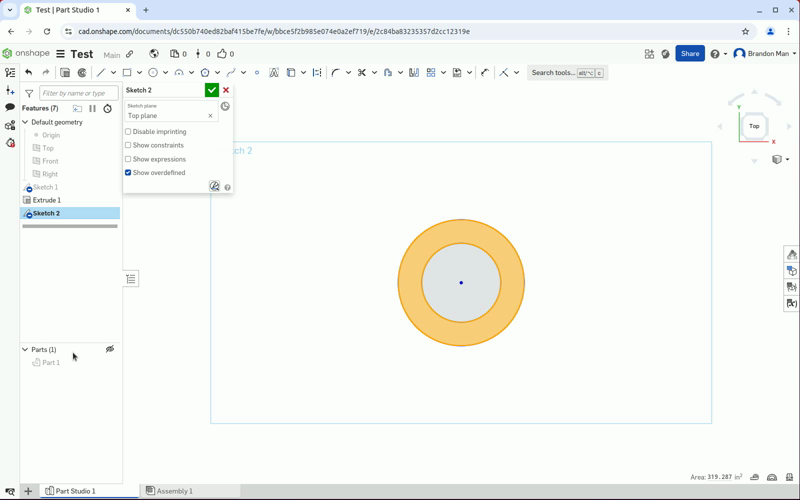
key(shift+e)
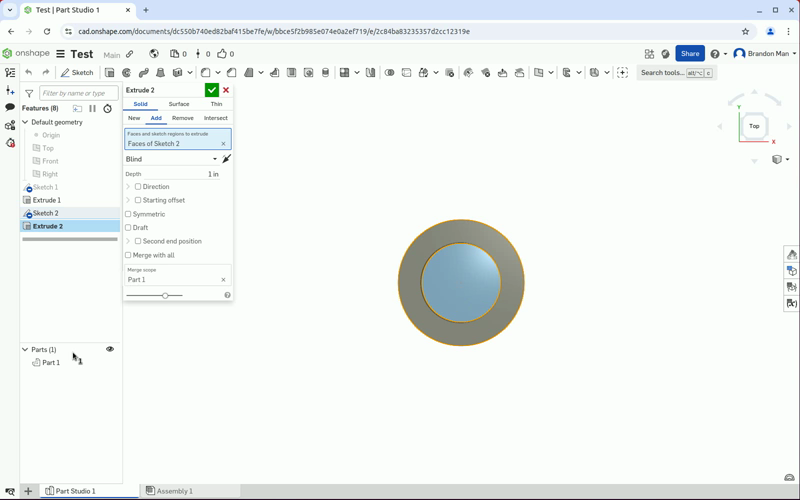
mouse_move(143, 106)
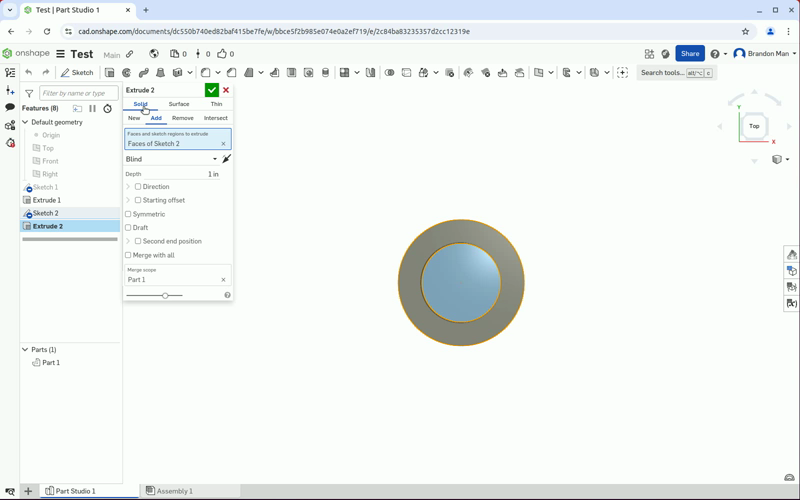
click(143, 106)
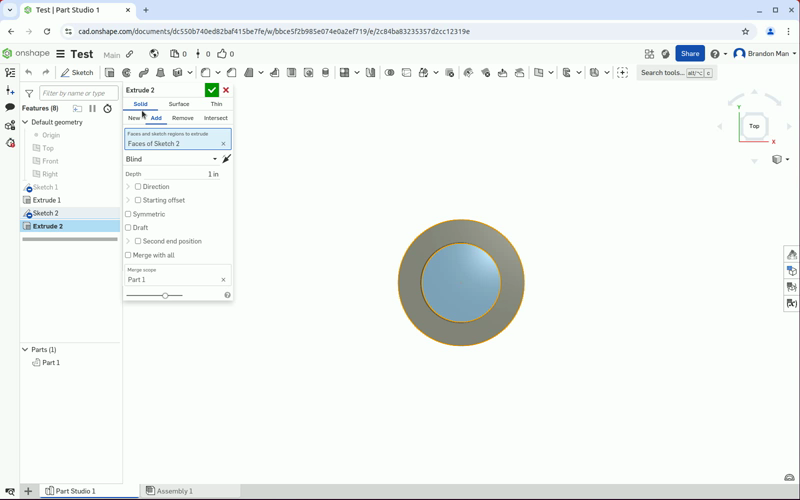
mouse_move(137, 120)
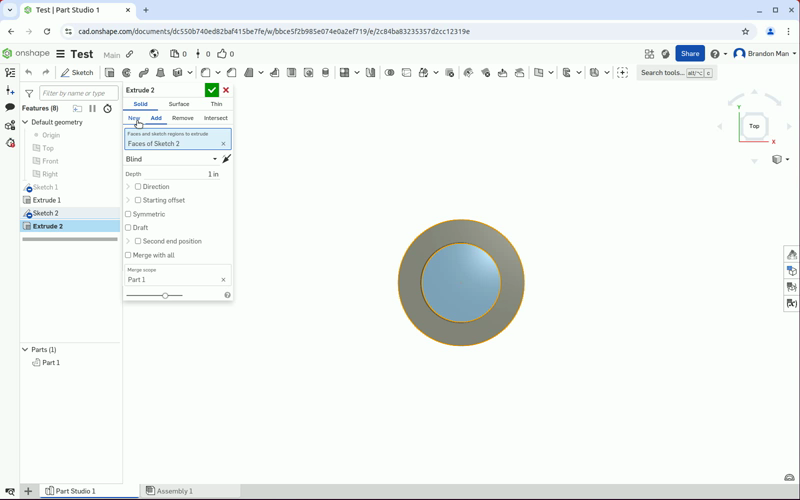
click(137, 120)
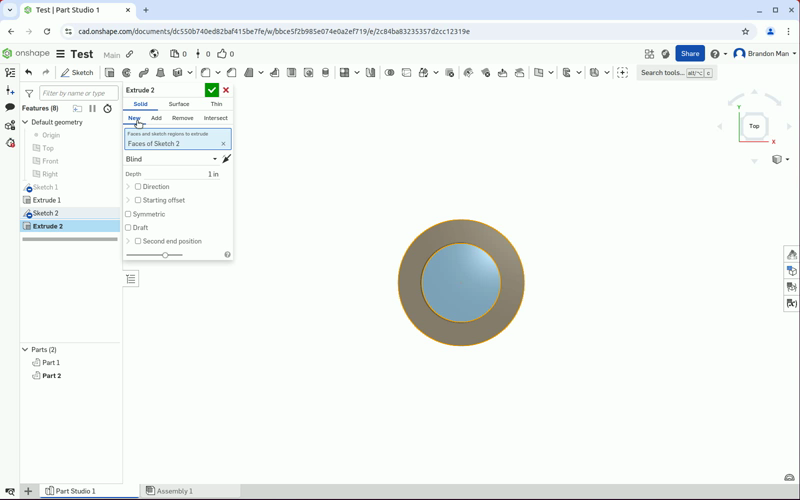
key(tab, 4)
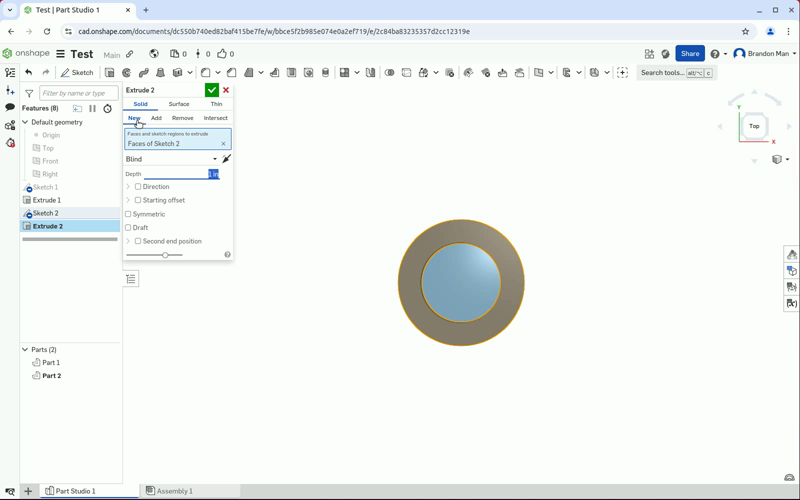
text(7.703)
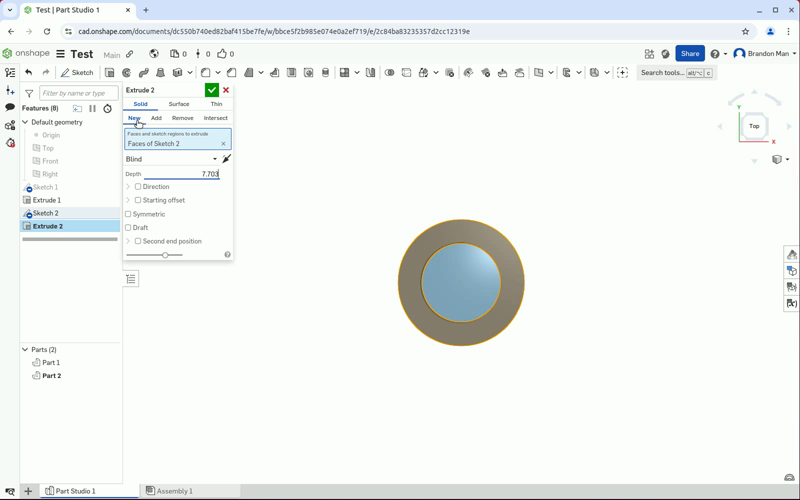
key(enter)
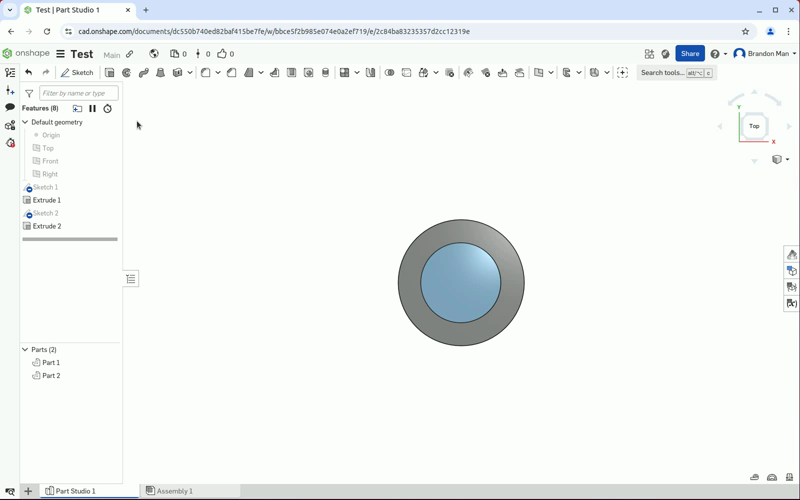
key(shift+h)
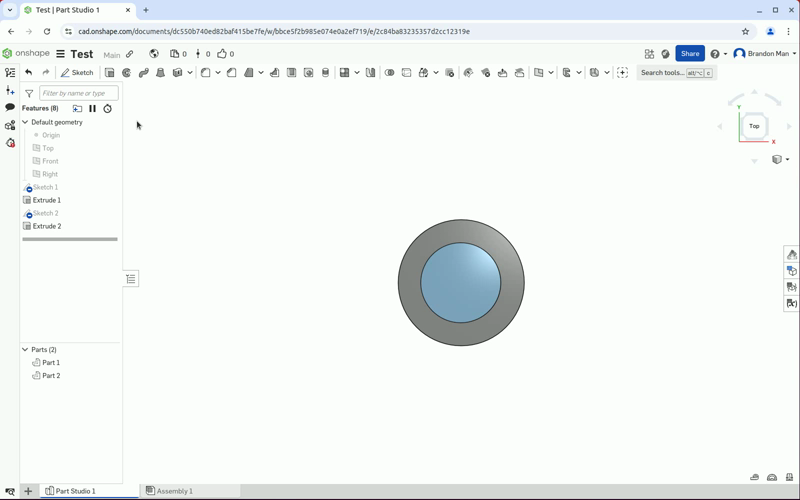
key(shift+h)
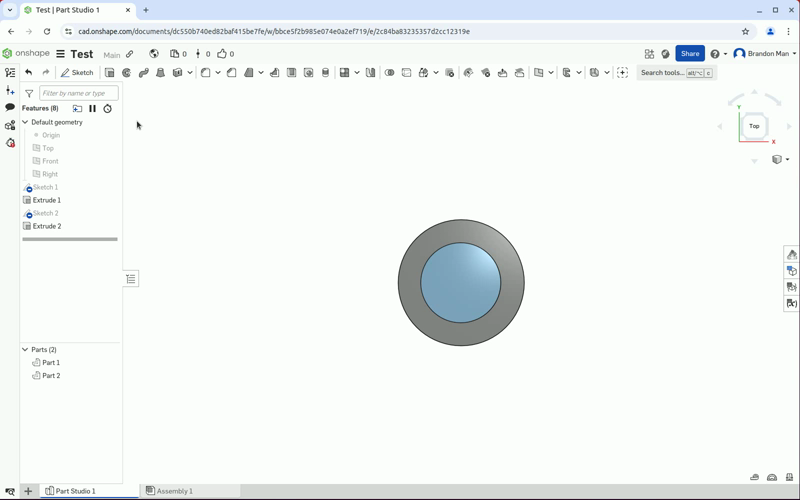
mouse_move(73, 189)
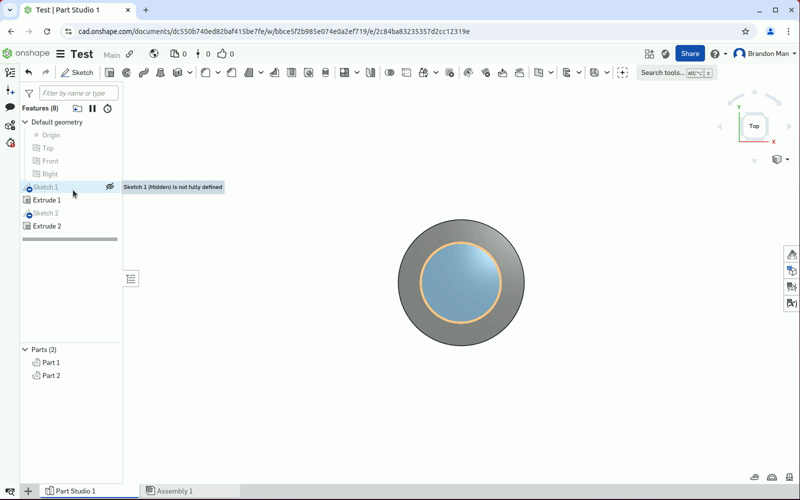
click(73, 189)
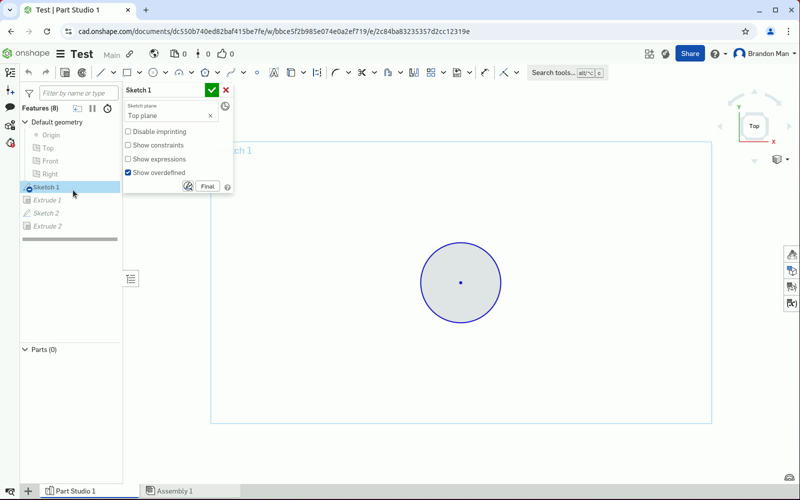
mouse_move(229, 92)
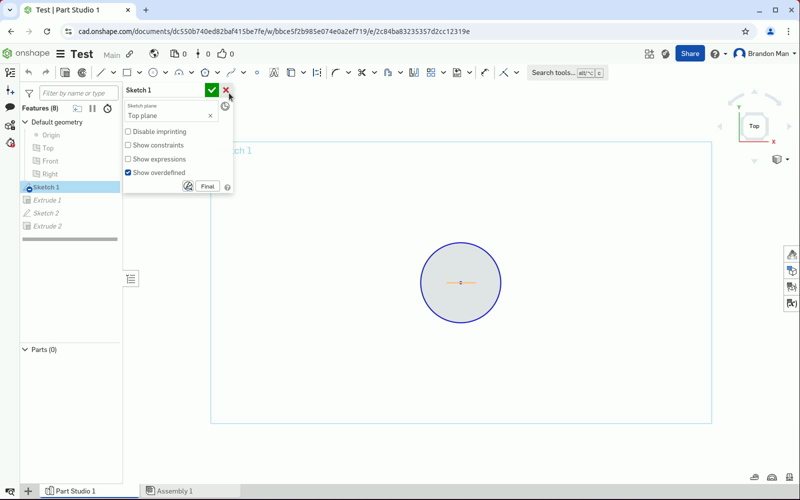
click(229, 92)
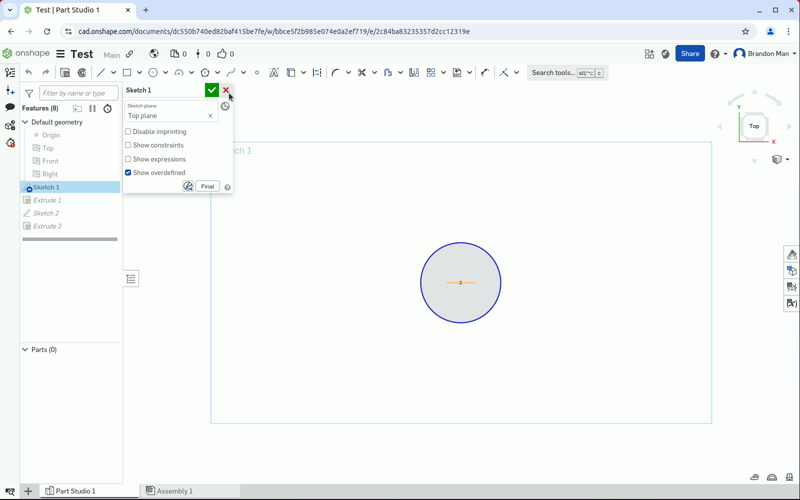
key(shift+s)
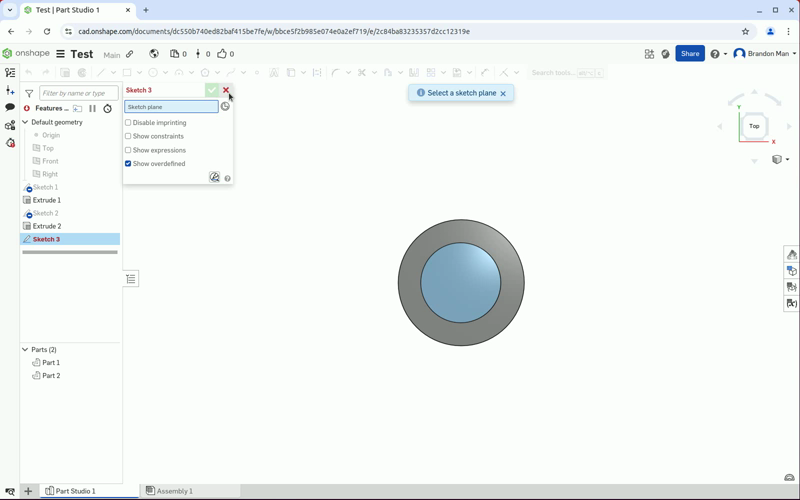
mouse_move(73, 150)
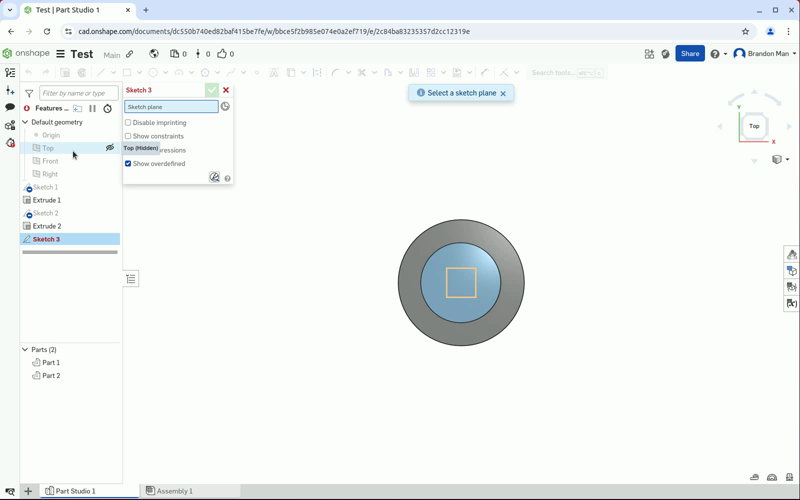
click(73, 150)
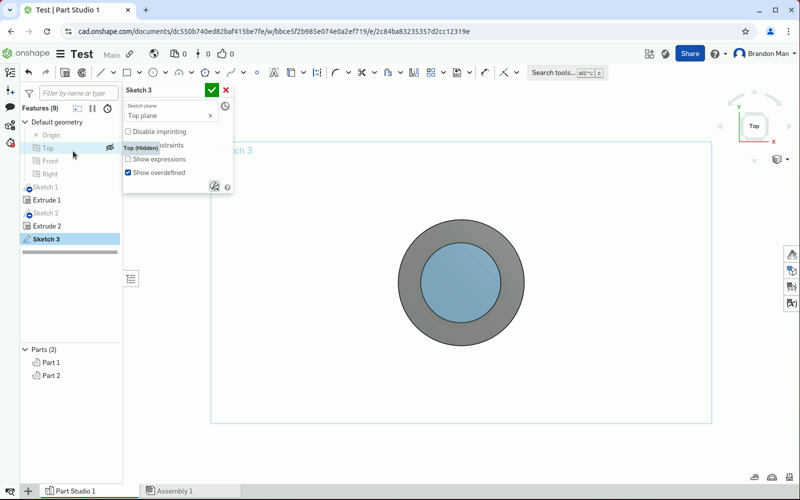
mouse_move(73, 352)
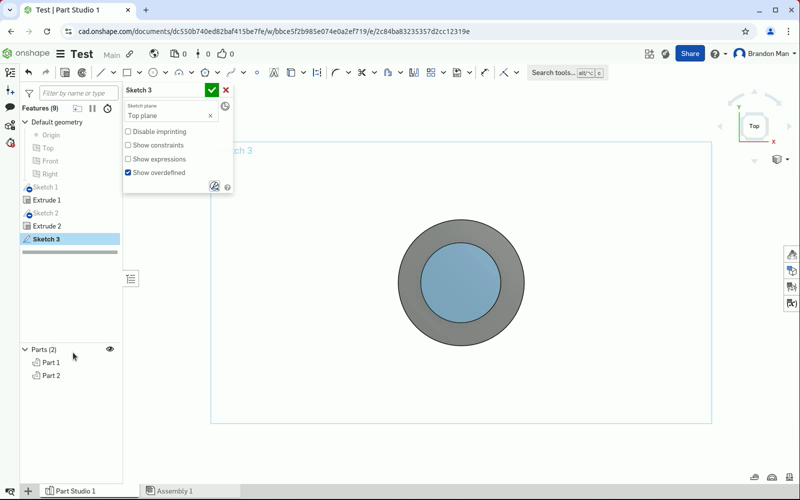
key(y)
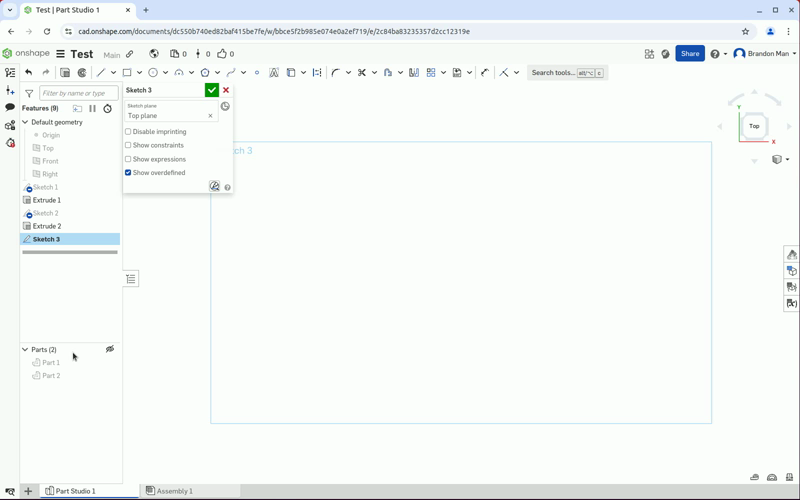
key(c)
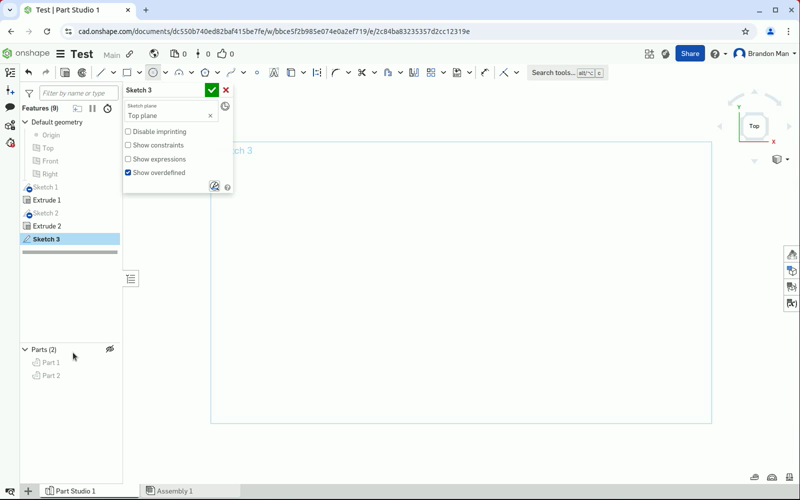
key_down(shift)
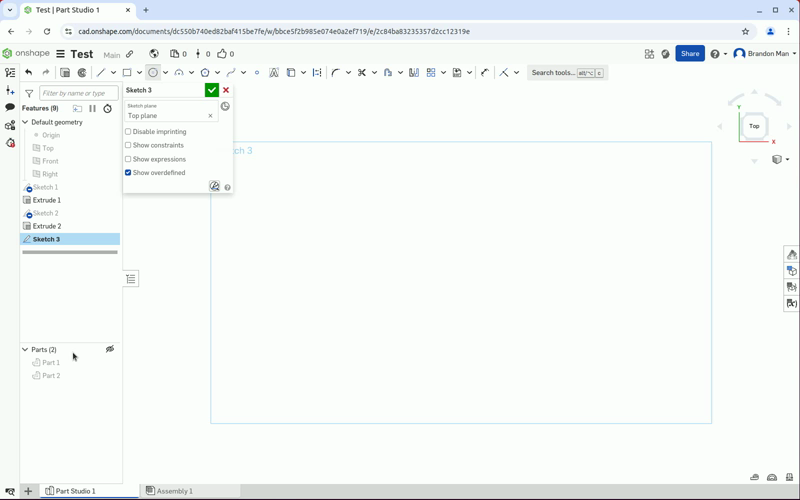
mouse_move(461, 282)
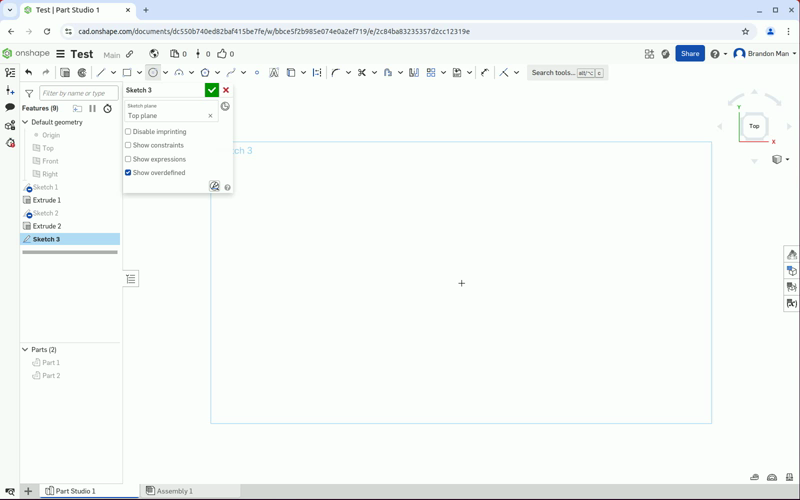
click(461, 282)
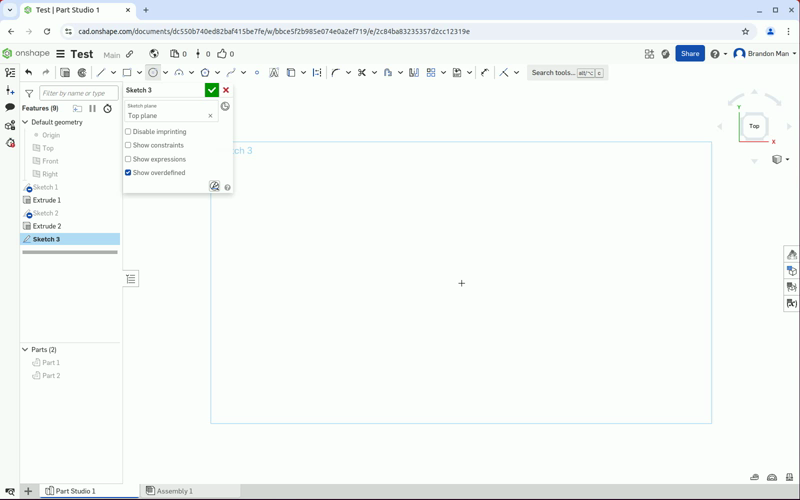
key_up(shift)
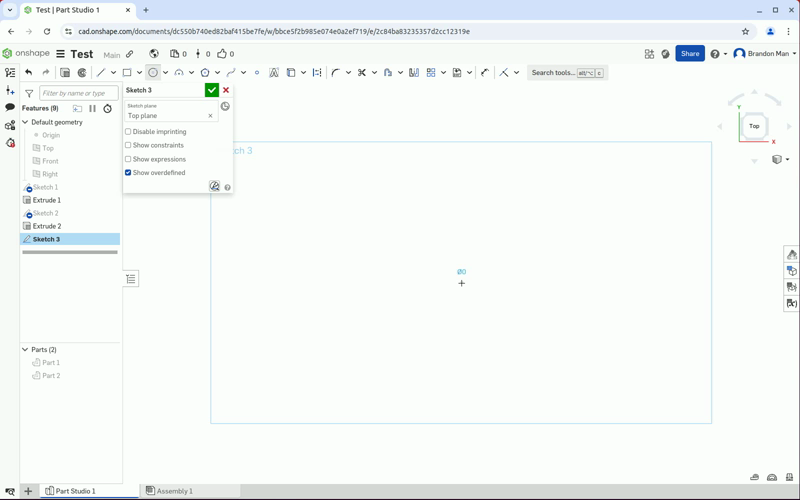
mouse_move(568, 282)
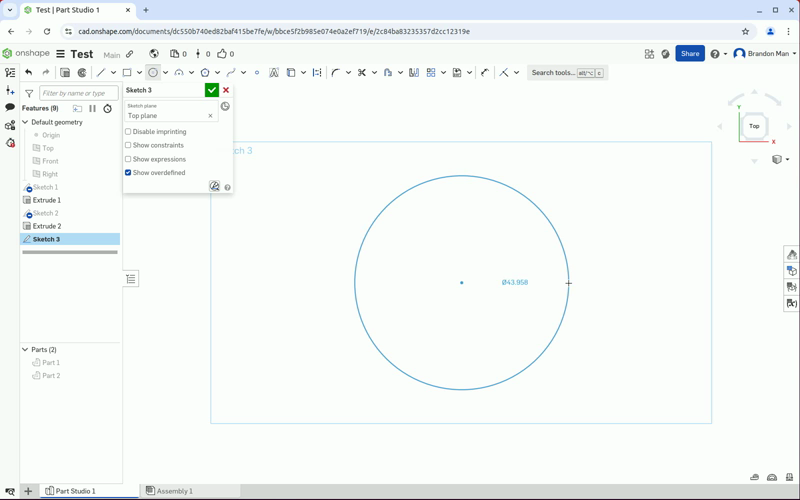
click(568, 282)
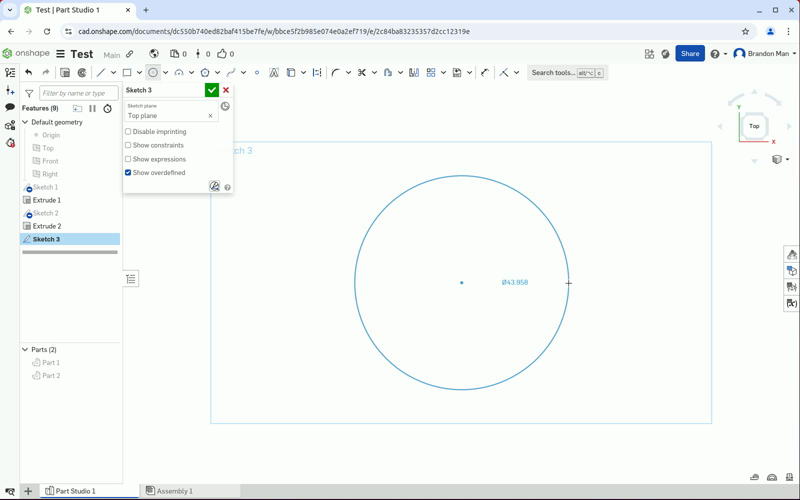
key(esc)
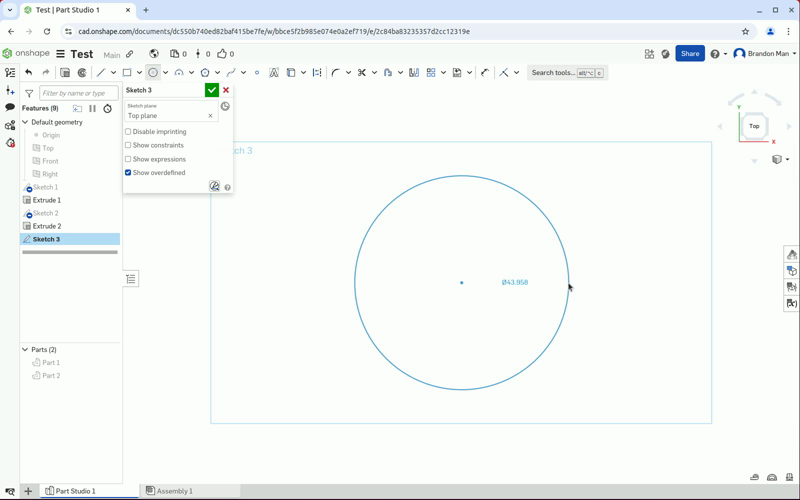
key(c)
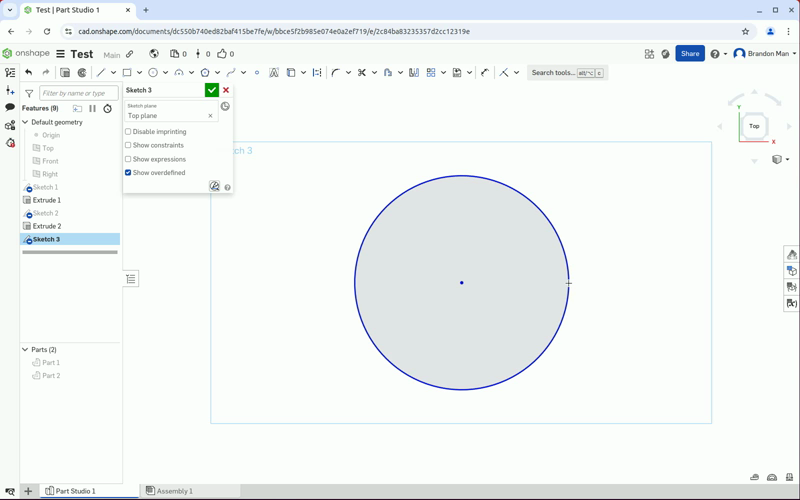
key_down(shift)
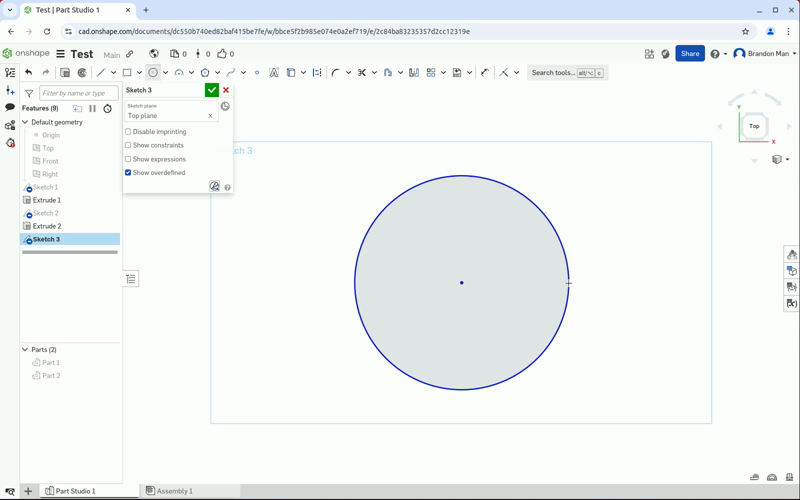
mouse_move(461, 282)
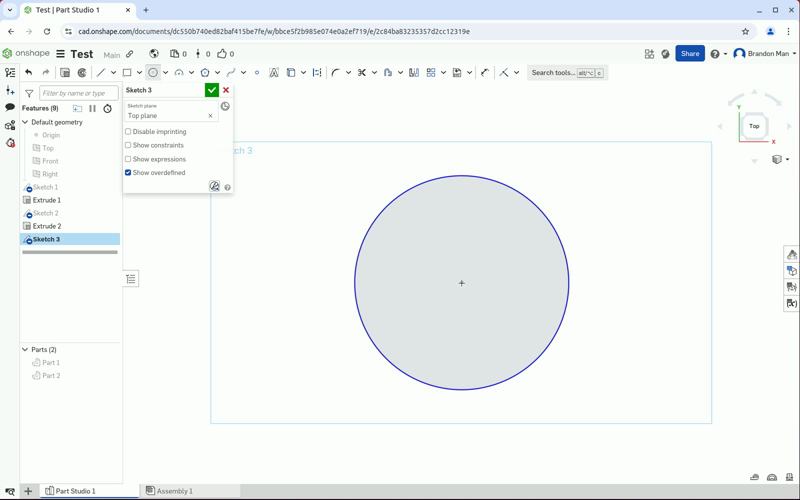
click(461, 282)
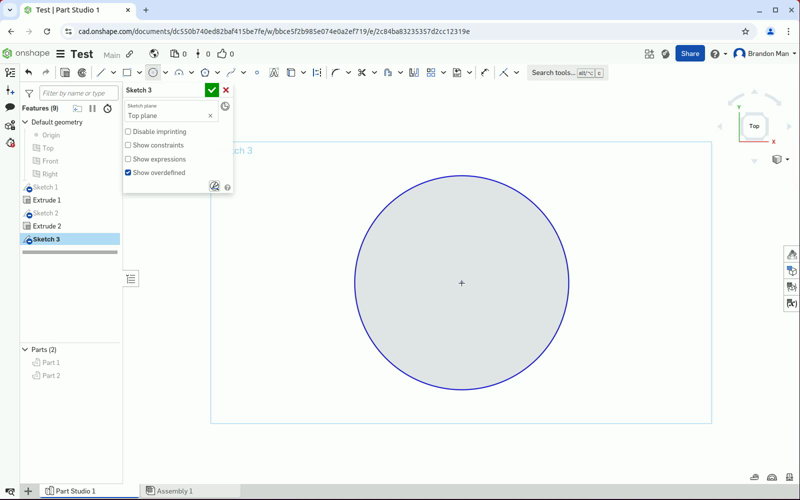
key_up(shift)
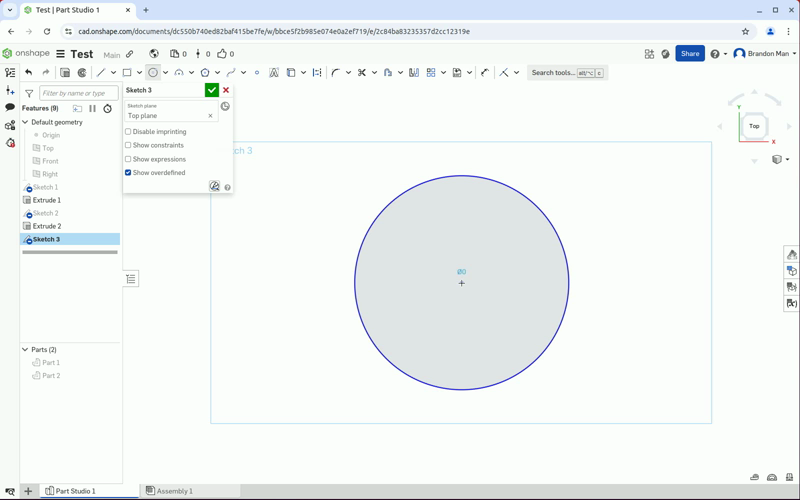
mouse_move(523, 282)
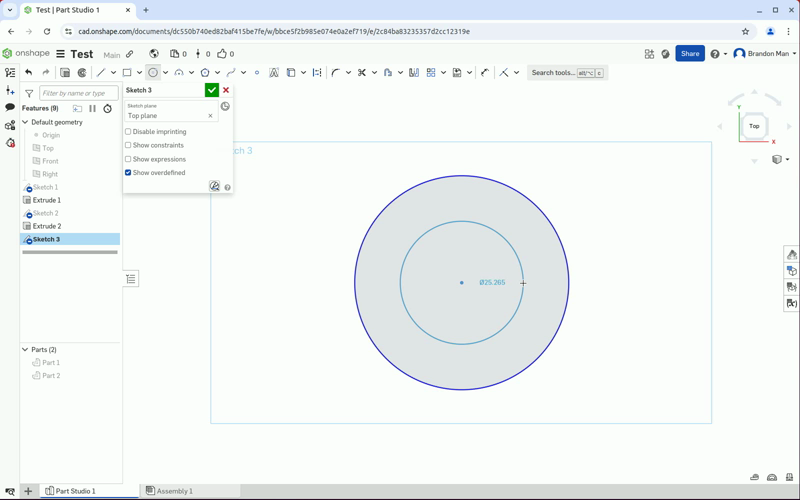
click(523, 282)
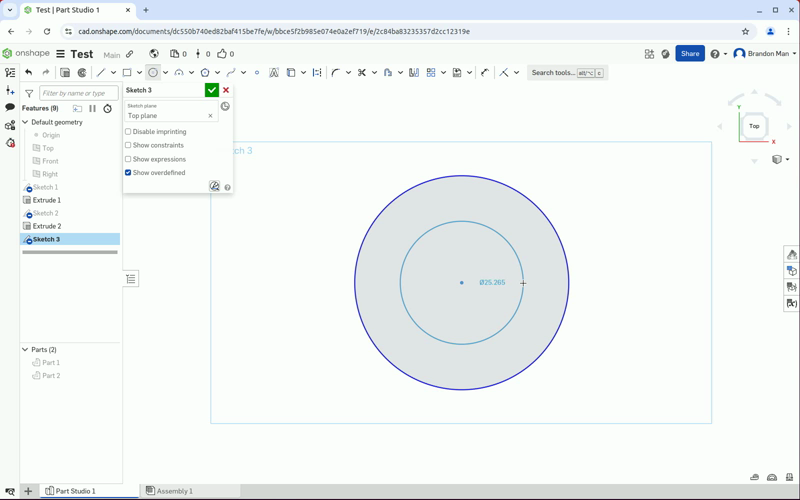
key(esc)
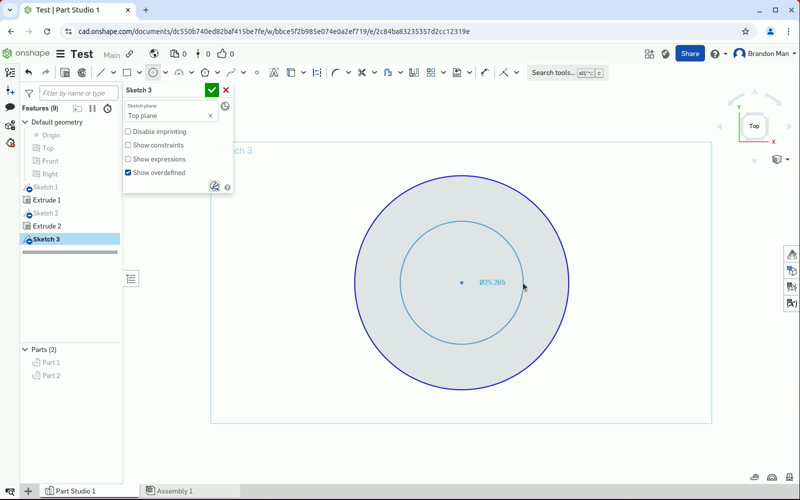
mouse_move(492, 207)
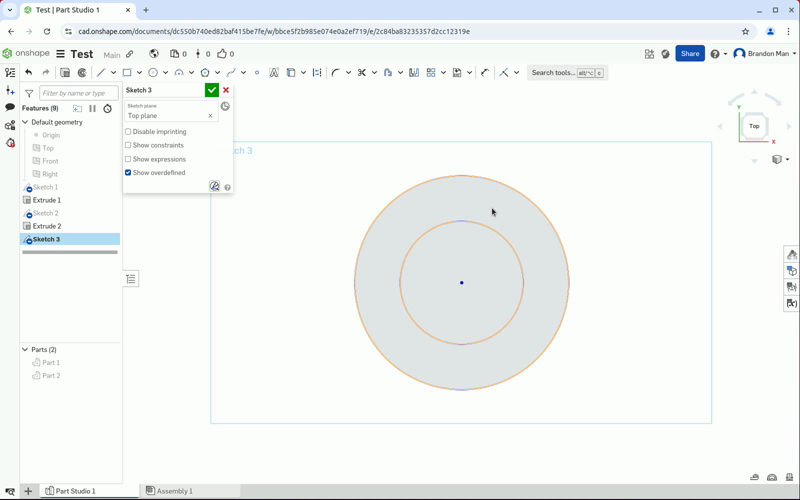
click(492, 207)
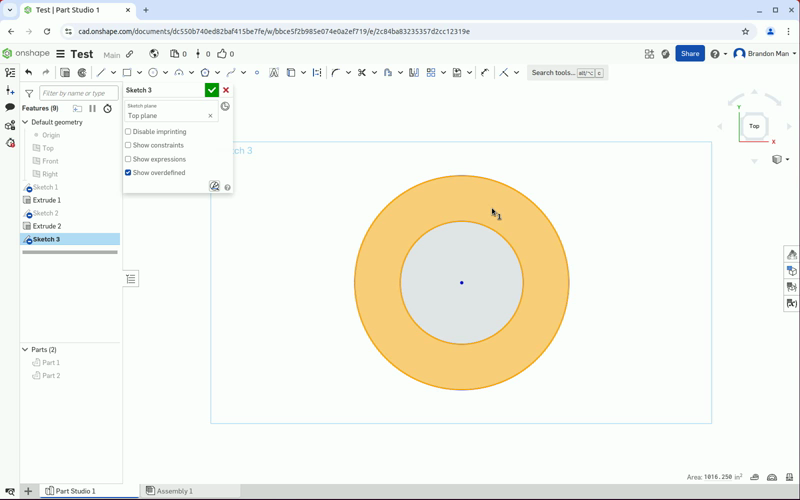
mouse_move(73, 352)
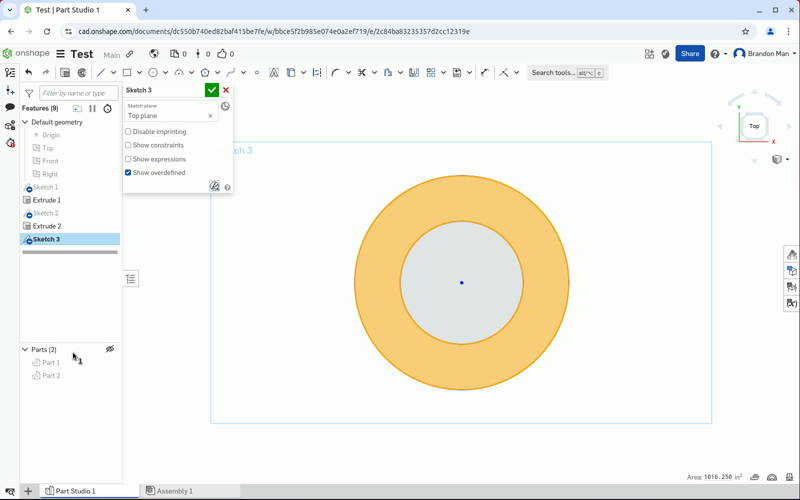
key(shift+y)
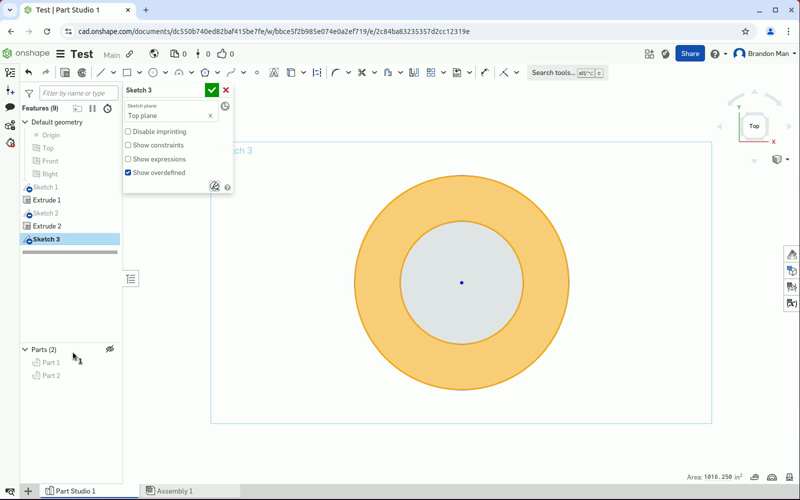
key(shift+e)
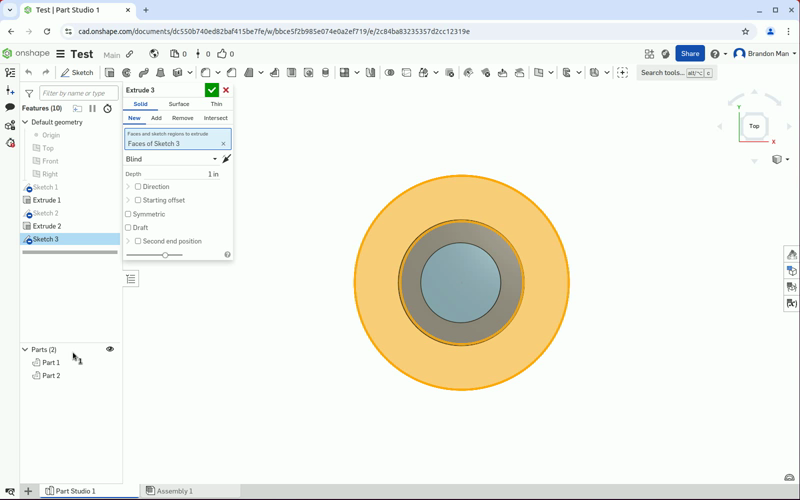
mouse_move(143, 106)
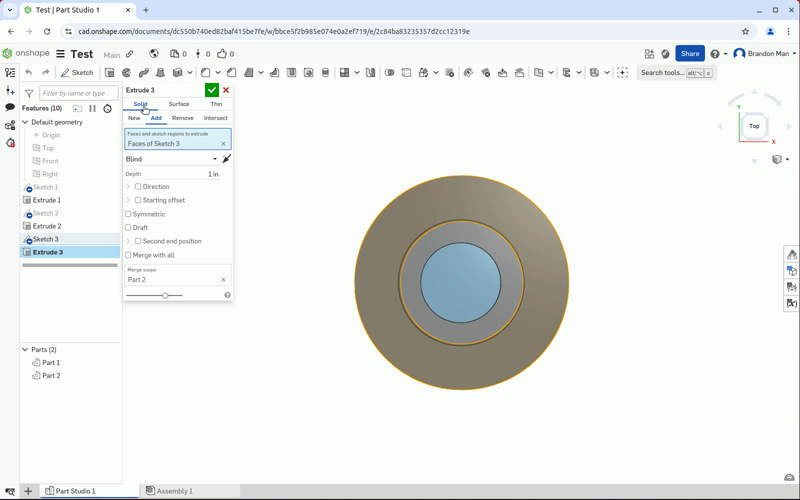
click(143, 106)
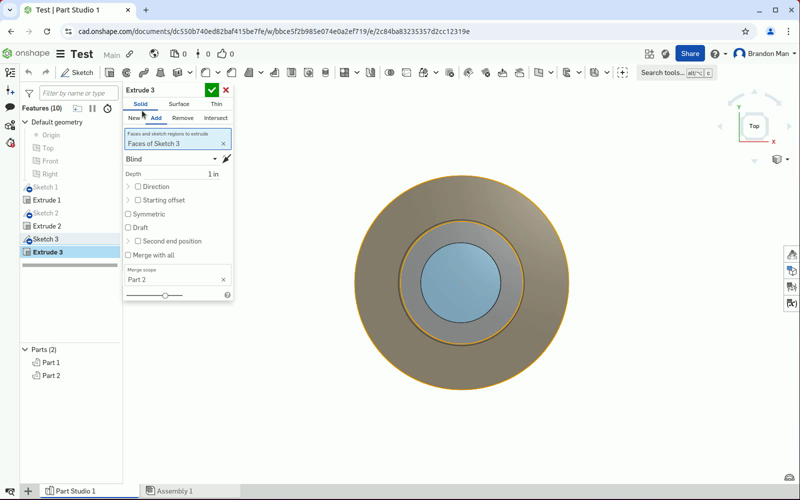
mouse_move(137, 120)
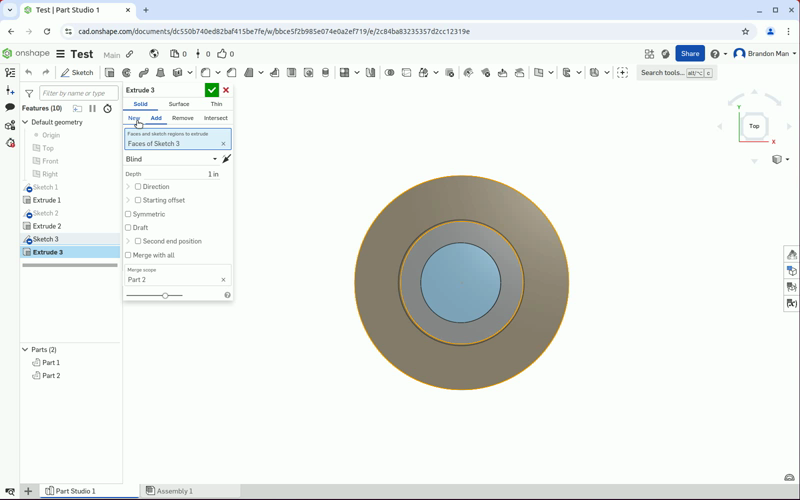
click(137, 120)
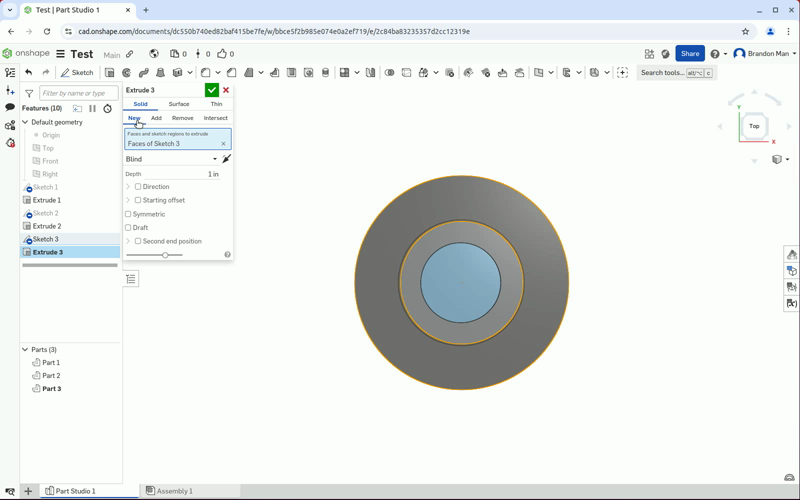
key(tab, 4)
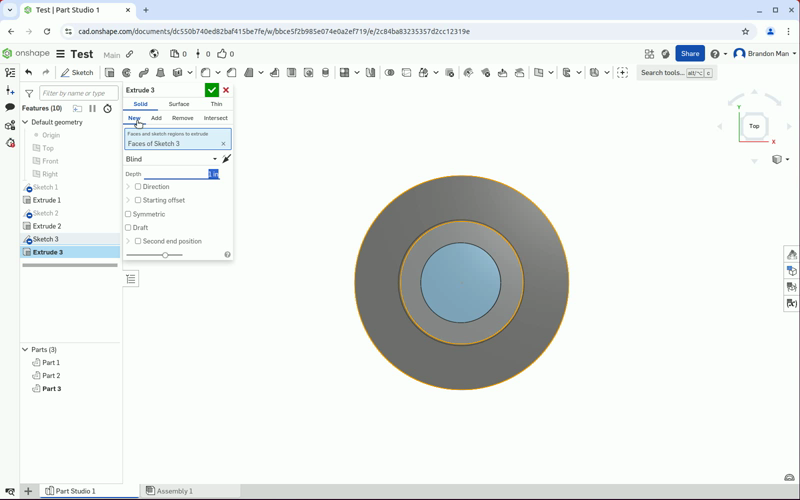
text(5.055)
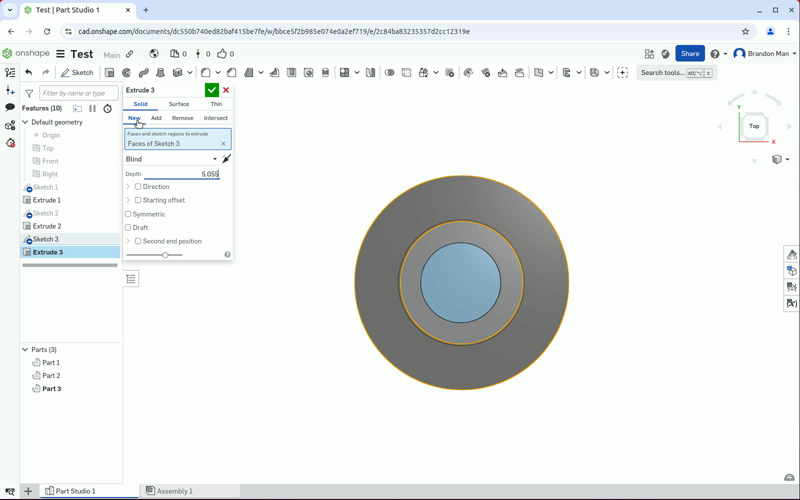
key(enter)
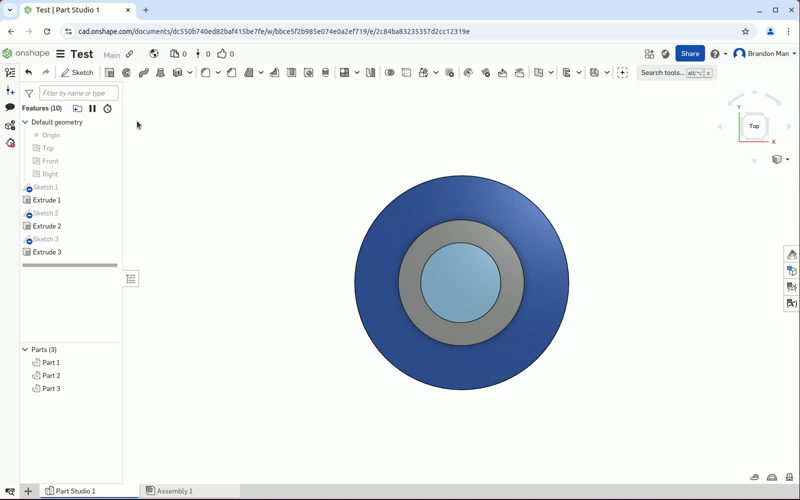
key(shift+h)
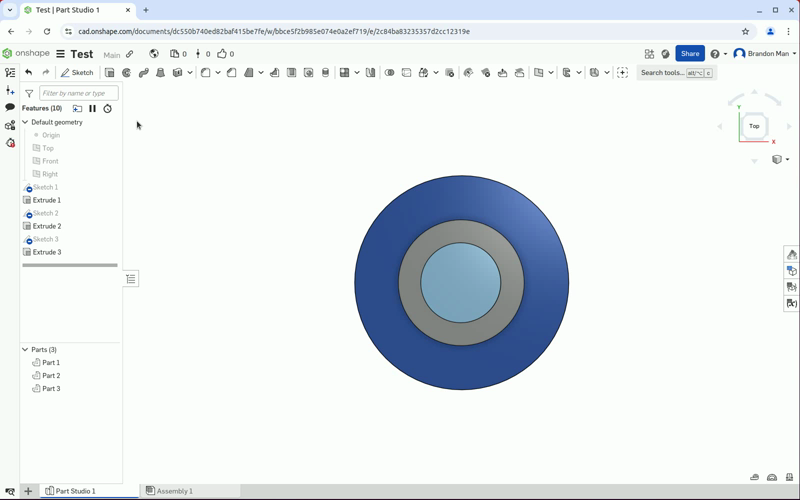
key(shift+h)
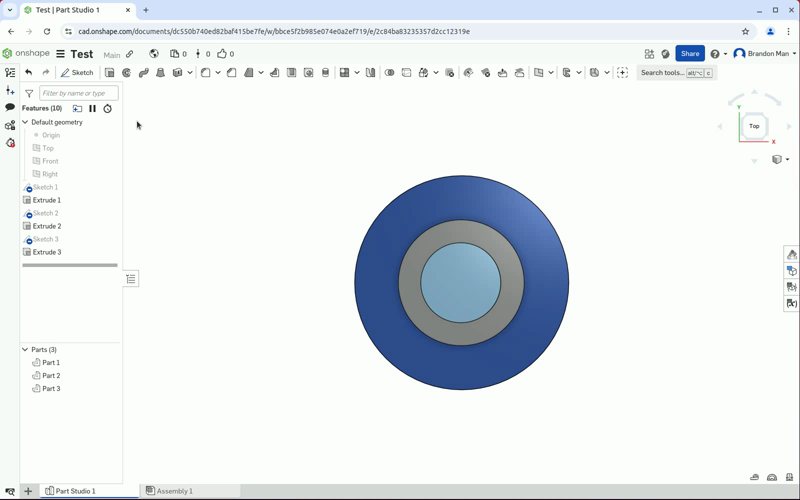
mouse_move(73, 189)
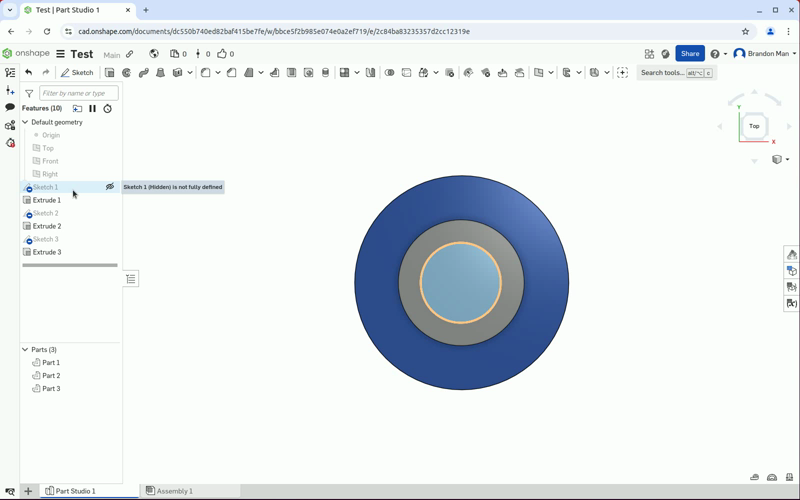
click(73, 189)
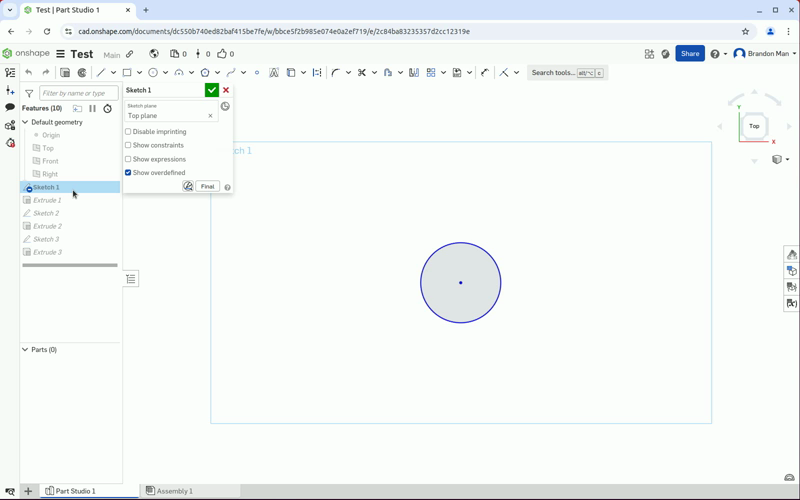
mouse_move(229, 92)
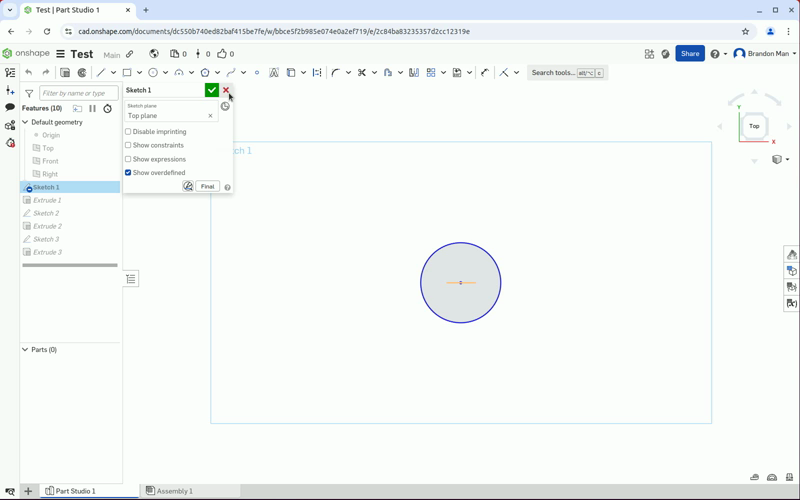
click(229, 92)
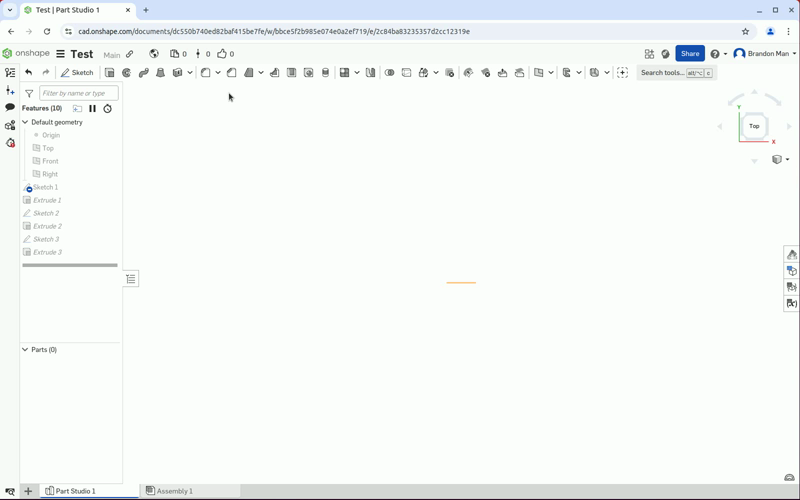
mouse_move(541, 75)
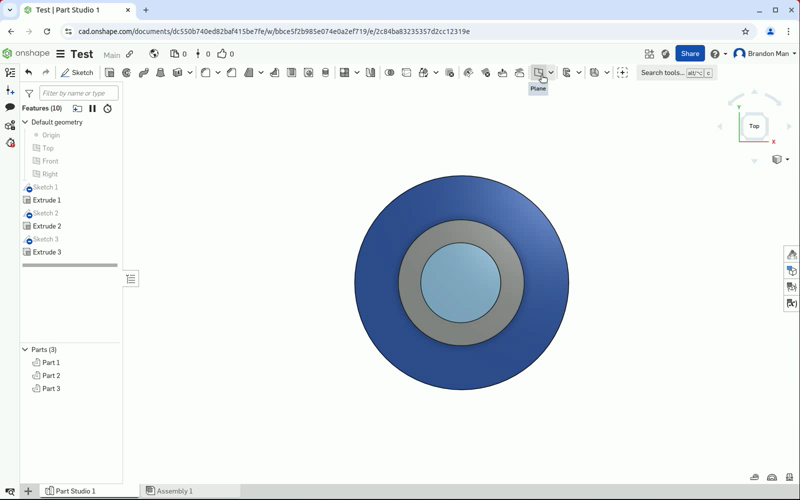
click(541, 75)
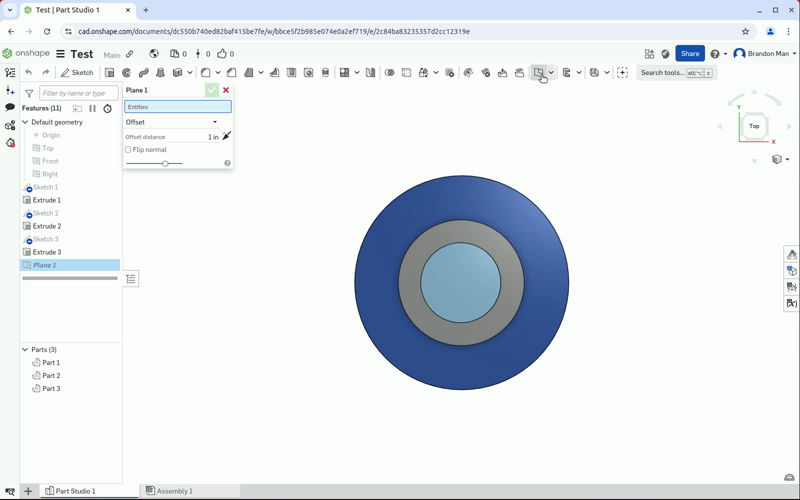
mouse_move(73, 150)
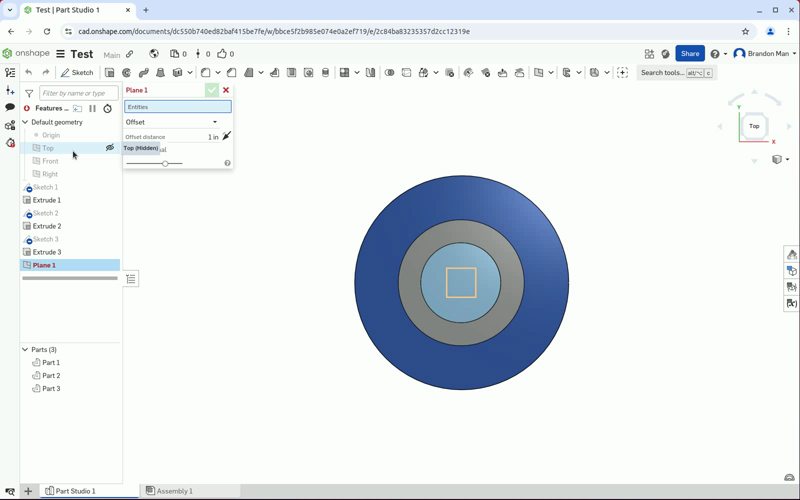
click(73, 150)
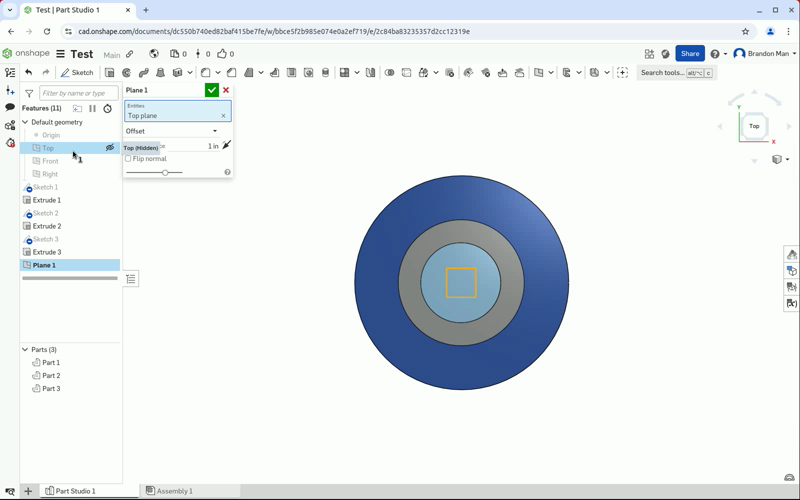
key(tab, 2)
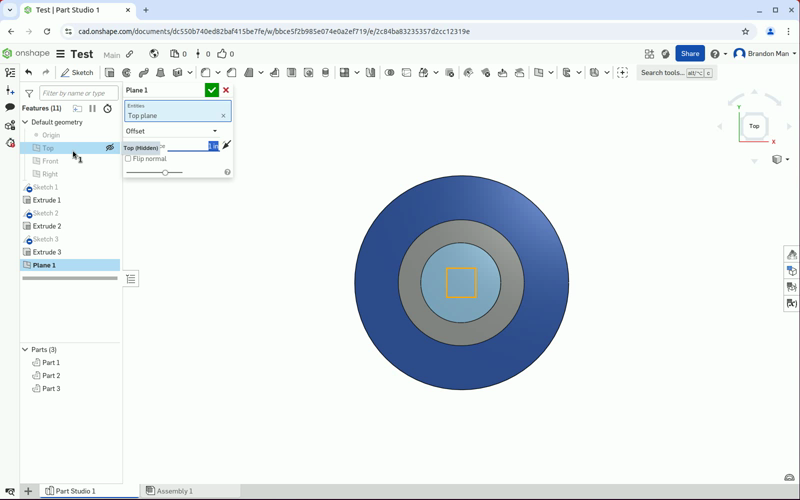
text(23.108)
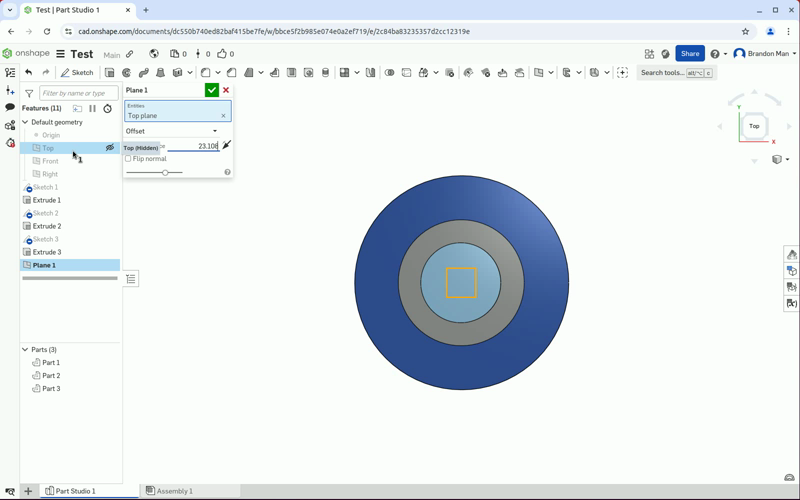
key(enter, 2)
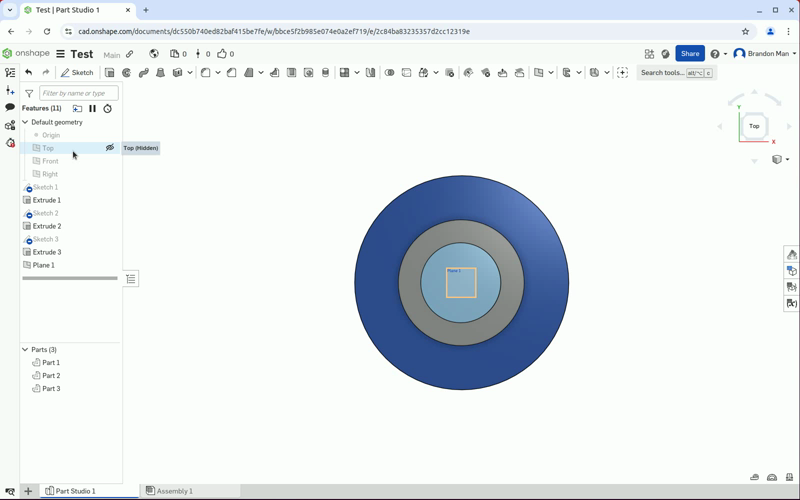
key(shift+s)
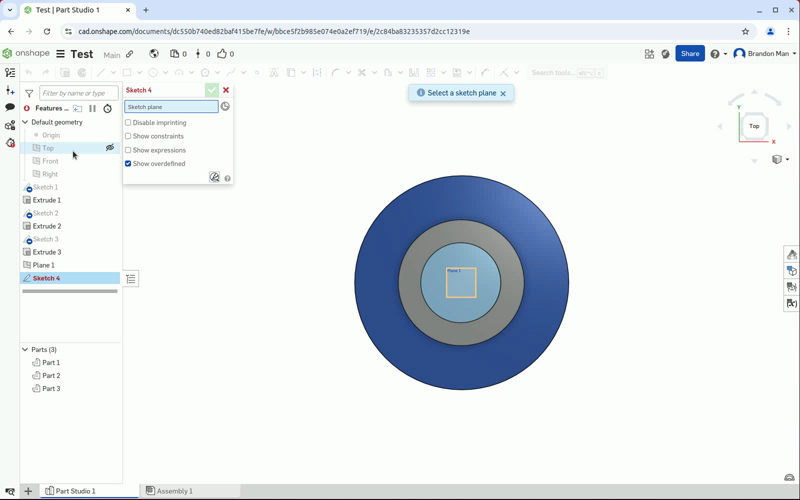
mouse_move(73, 267)
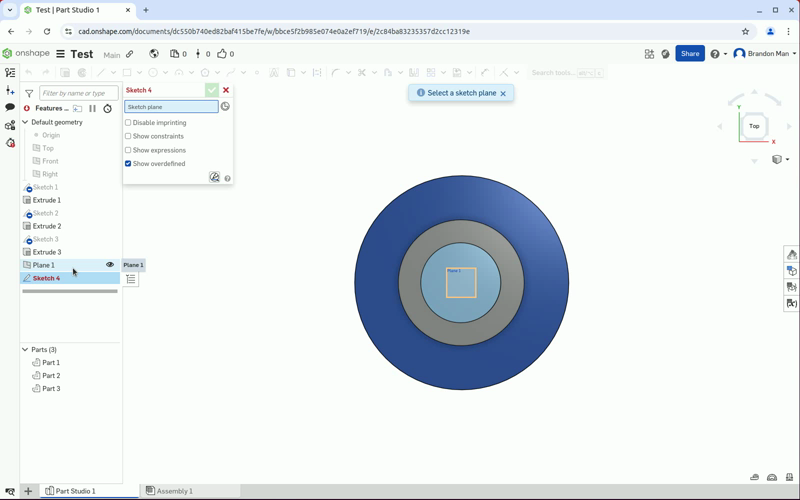
click(73, 267)
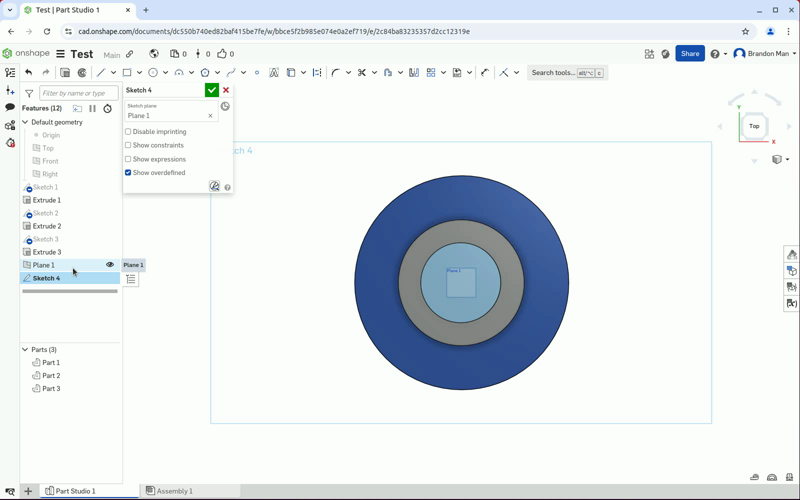
mouse_move(73, 352)
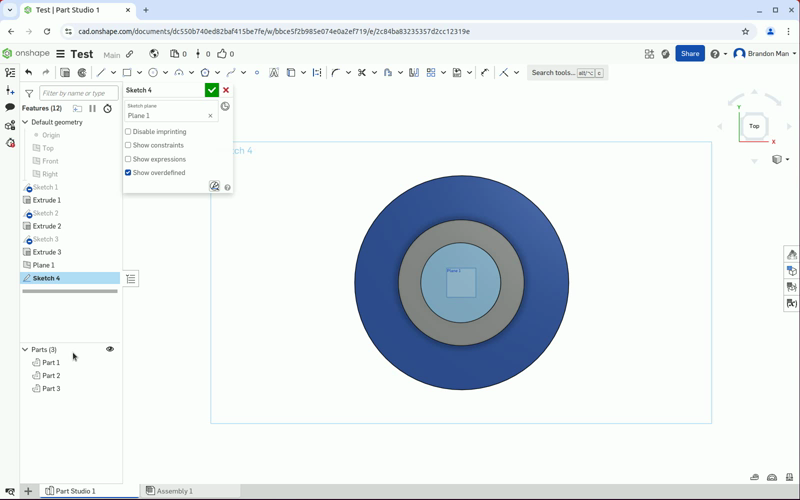
key(y)
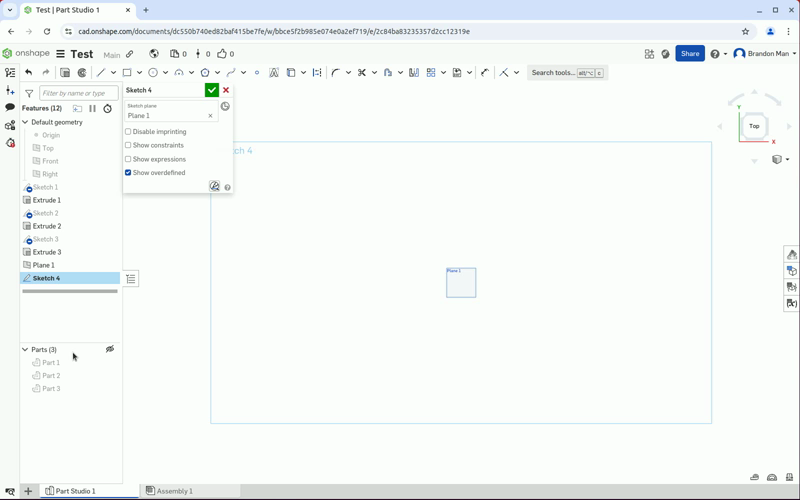
key(c)
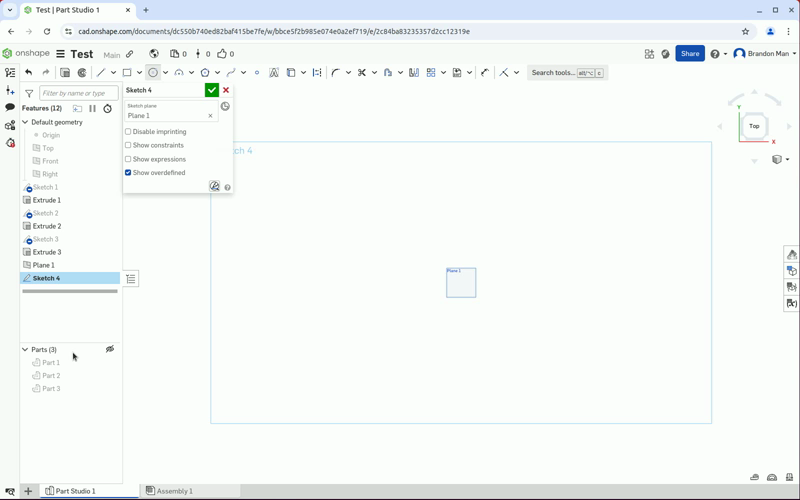
key_down(shift)
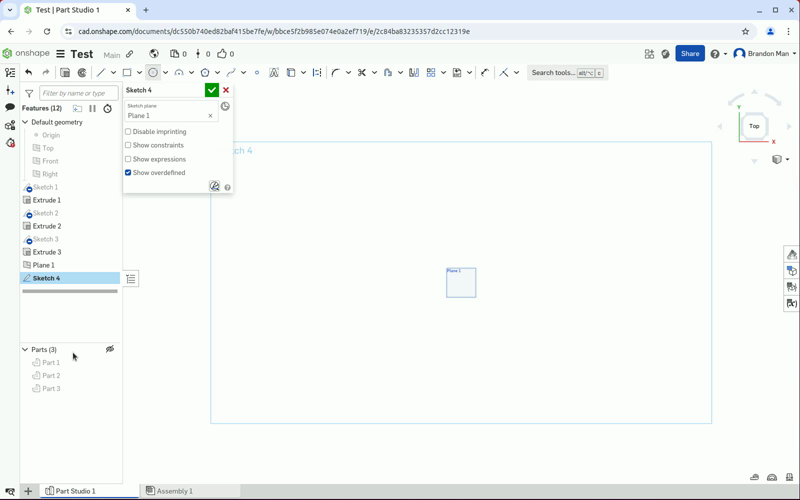
mouse_move(461, 282)
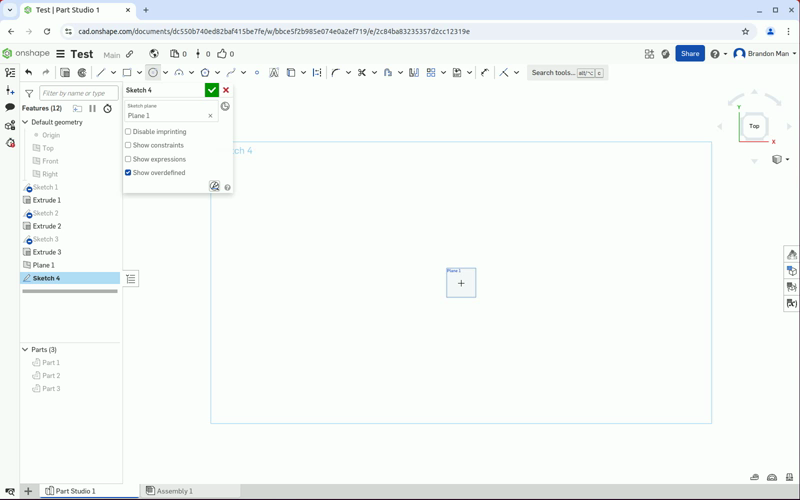
click(461, 282)
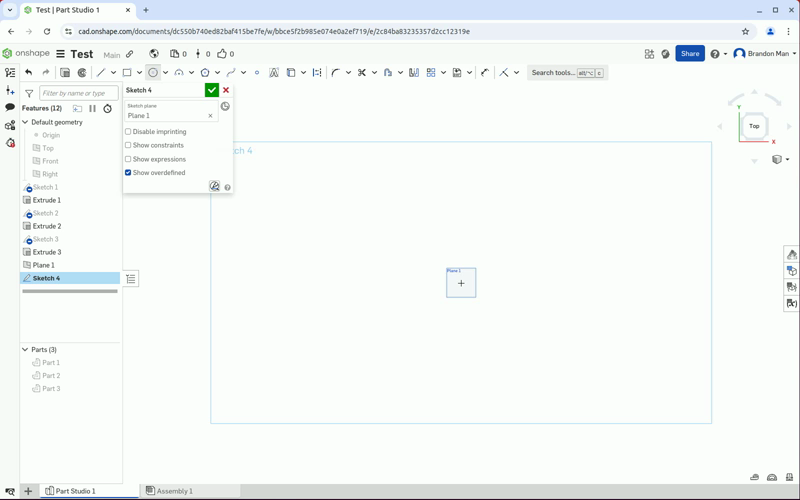
key_up(shift)
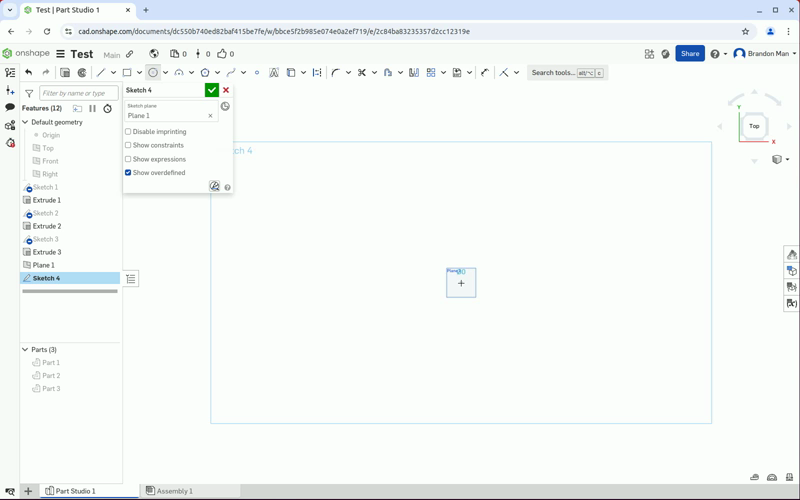
mouse_move(486, 282)
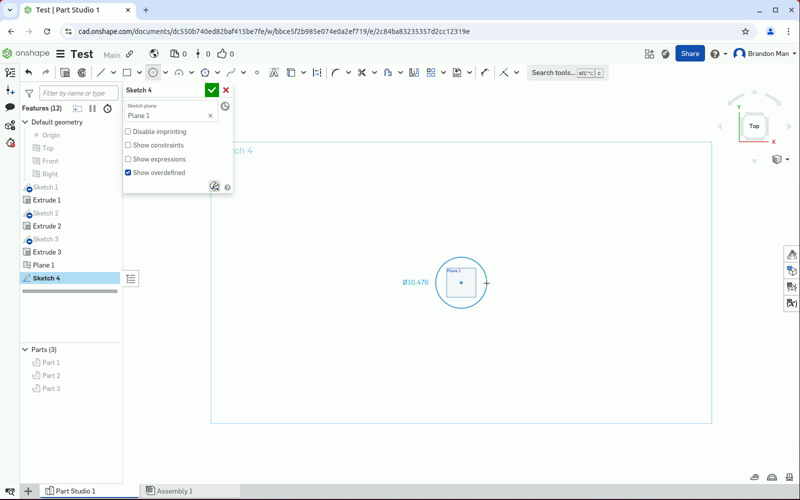
click(486, 282)
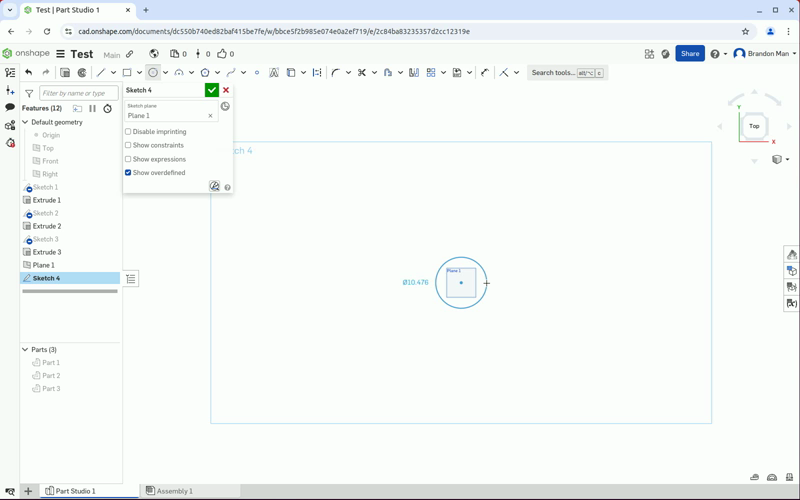
key(esc)
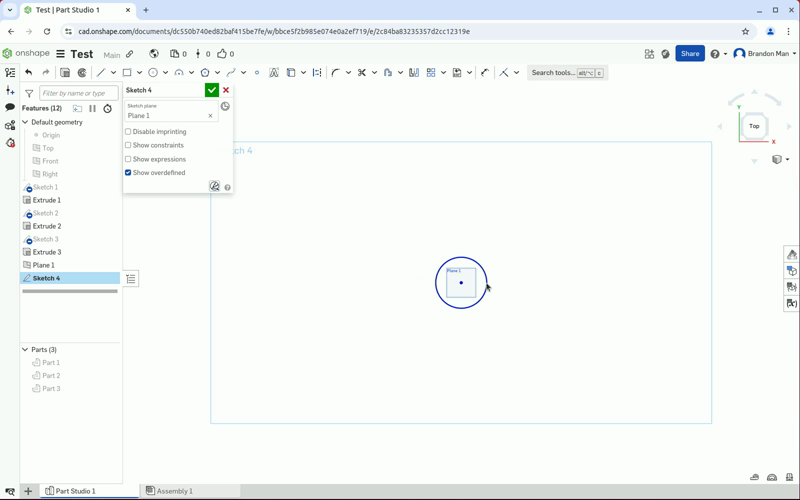
mouse_move(475, 279)
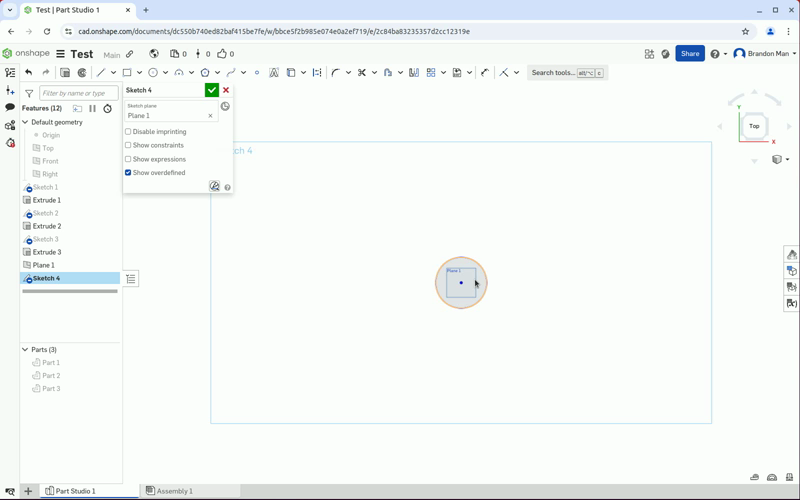
click(475, 279)
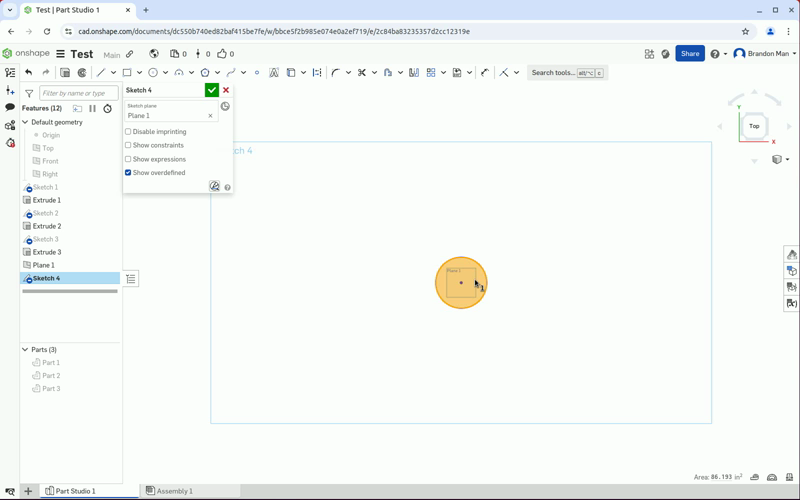
mouse_move(73, 352)
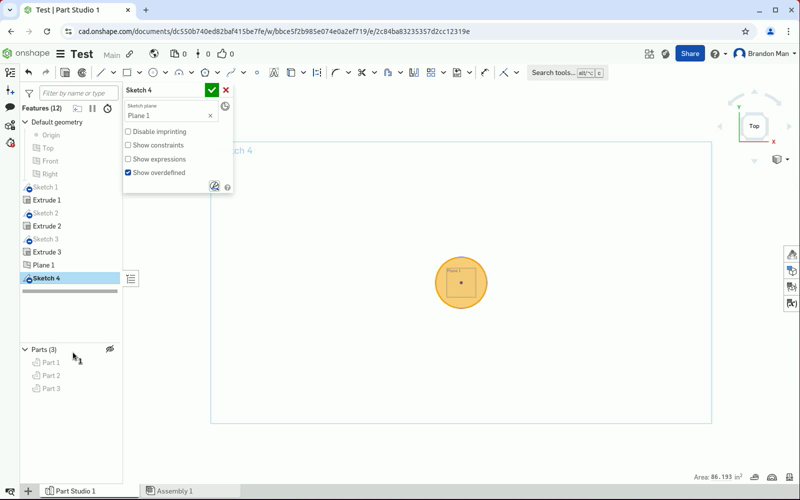
key(shift+y)
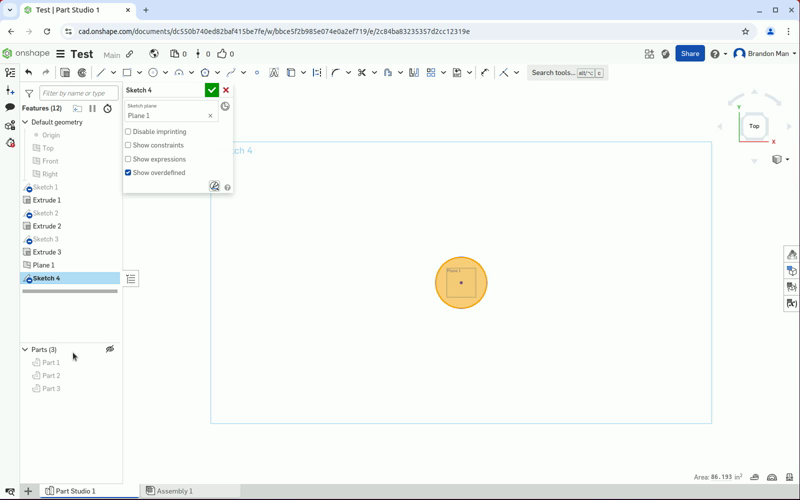
key(shift+e)
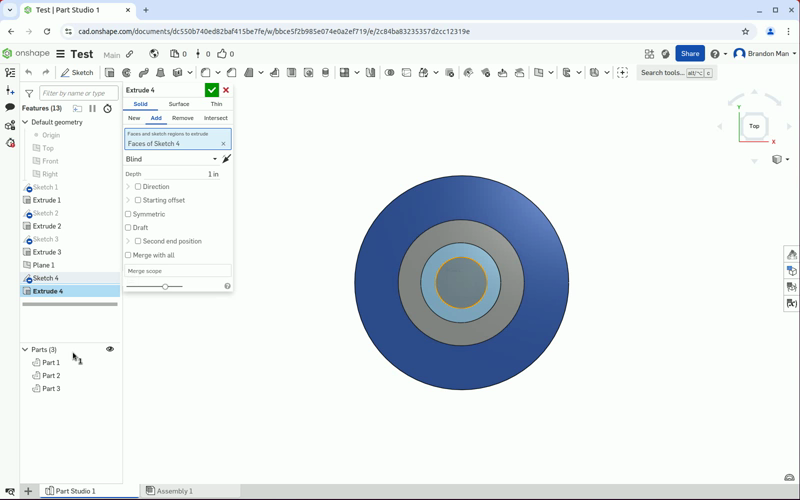
mouse_move(143, 106)
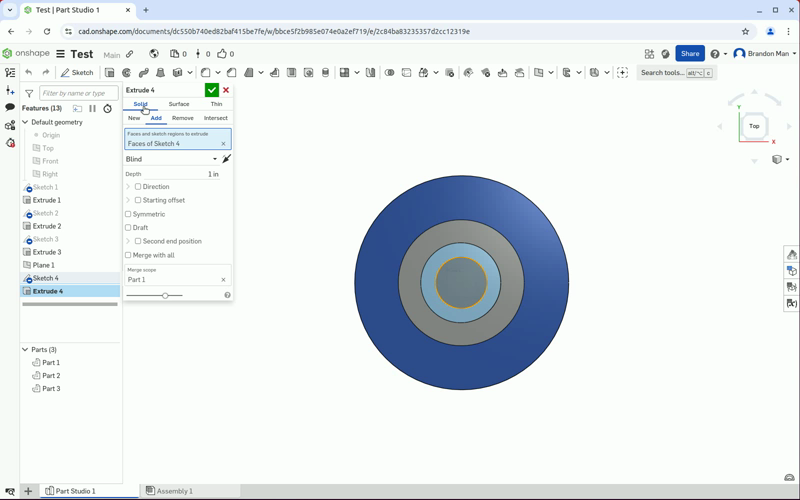
click(143, 106)
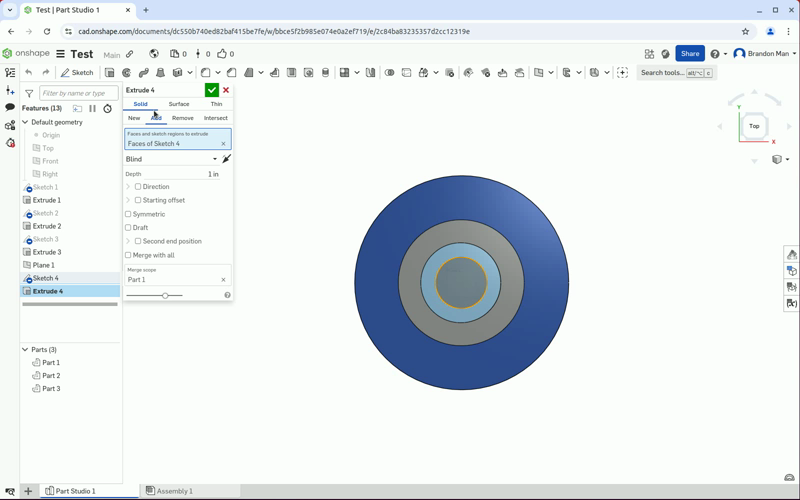
mouse_move(186, 120)
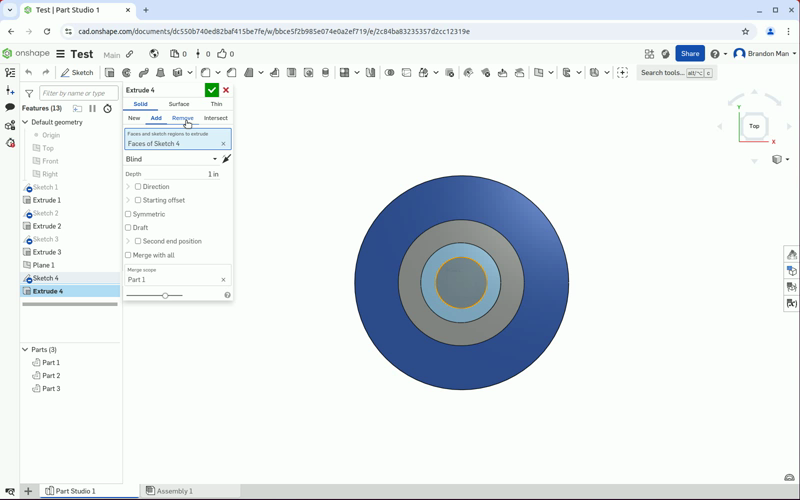
click(186, 120)
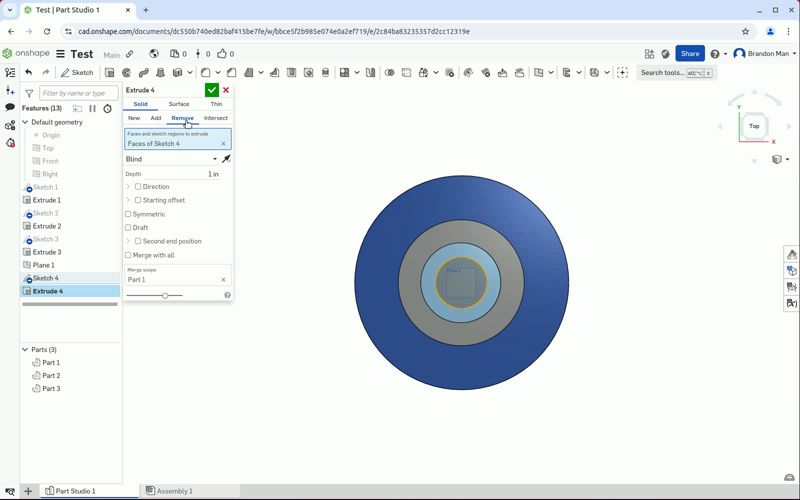
key(tab, 4)
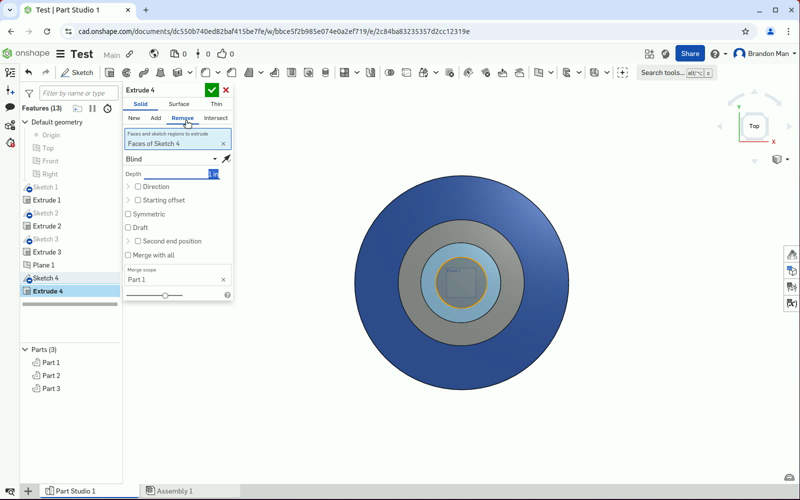
text(15.405)
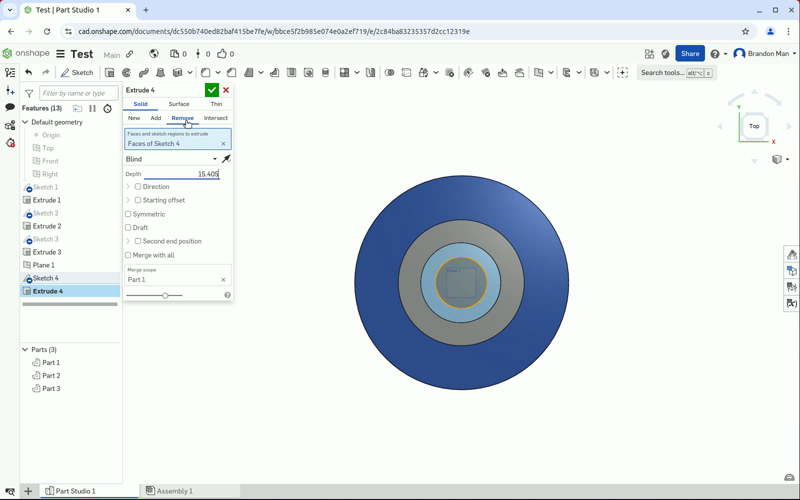
key(tab, 6)
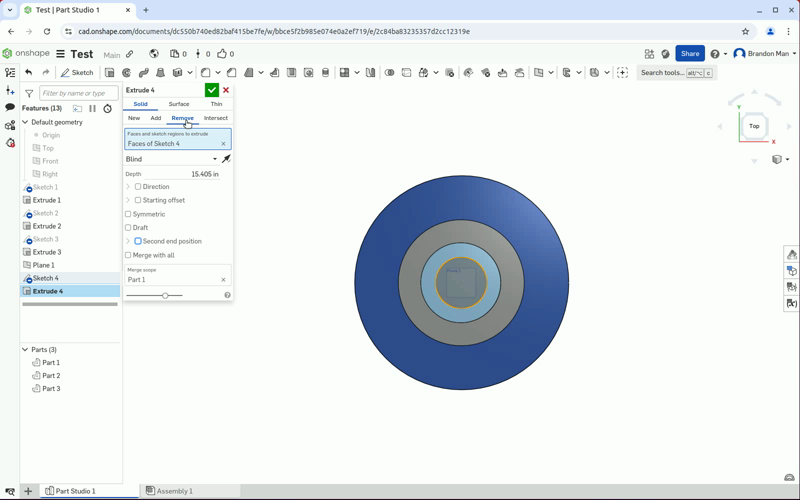
key(space)
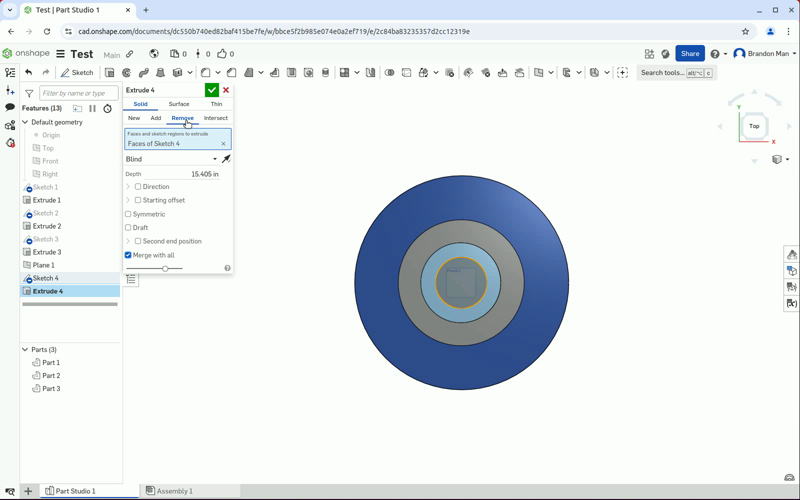
key(enter)
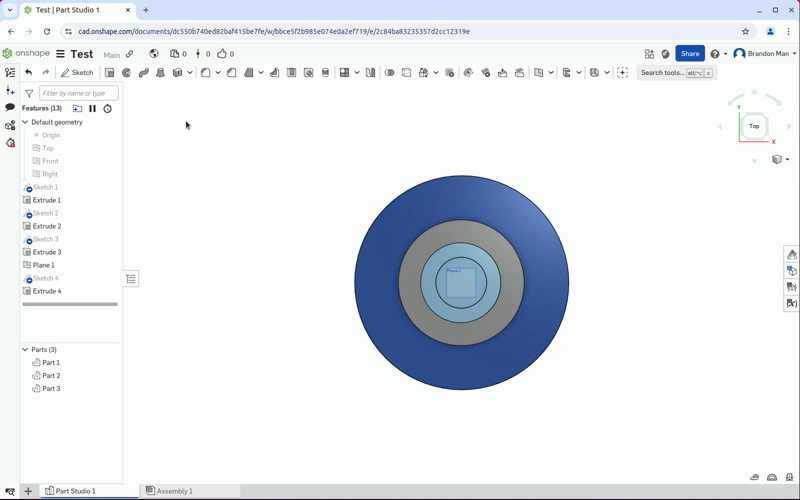
key(shift+h)
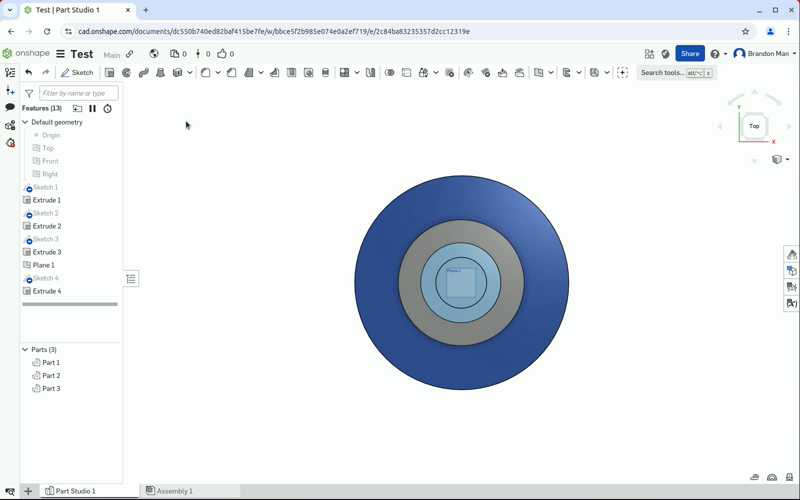
key(shift+h)
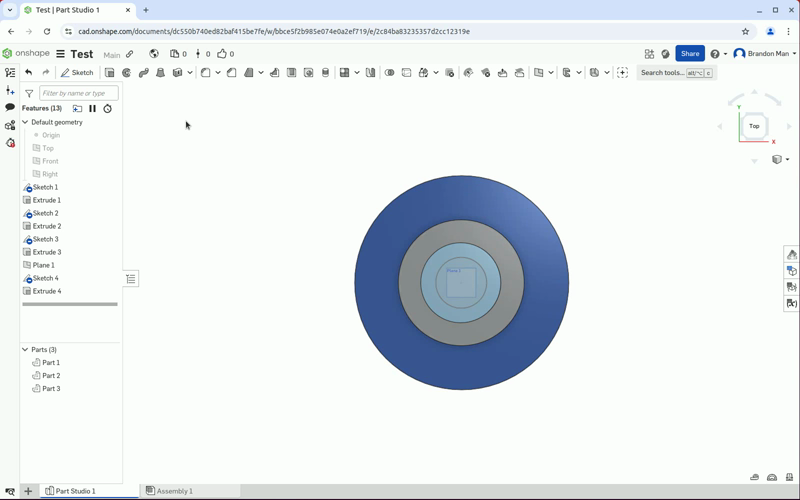
key(shift+7)
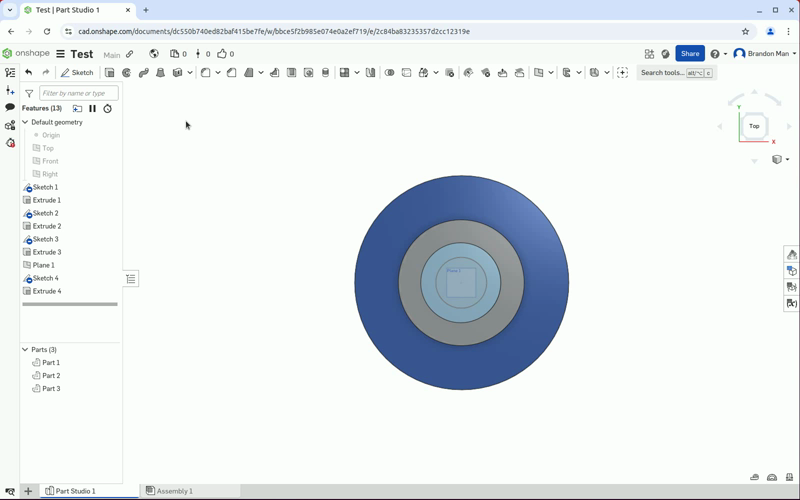
key(up, 3)
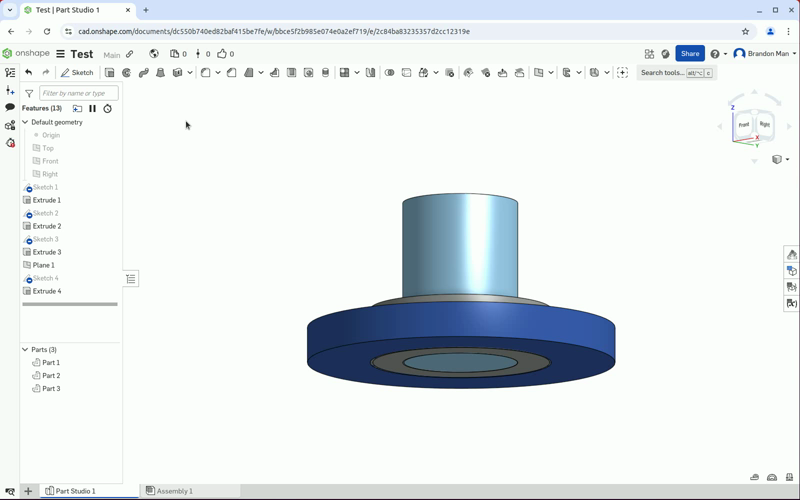
key(left, 3)
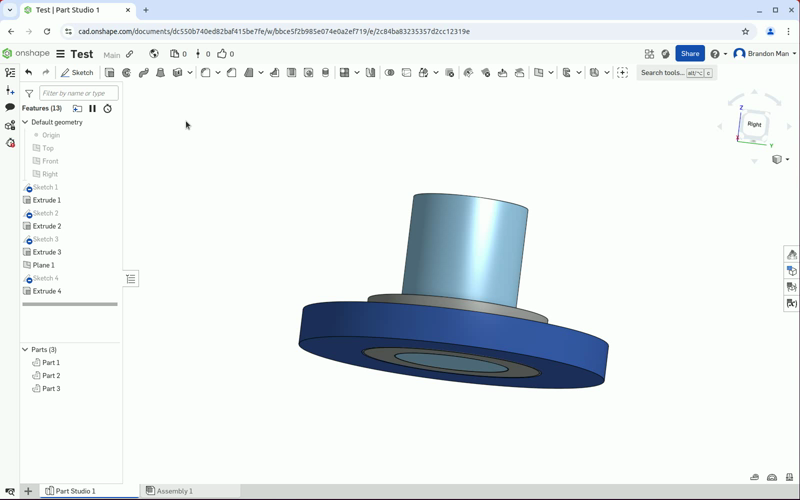
key(right, 3)
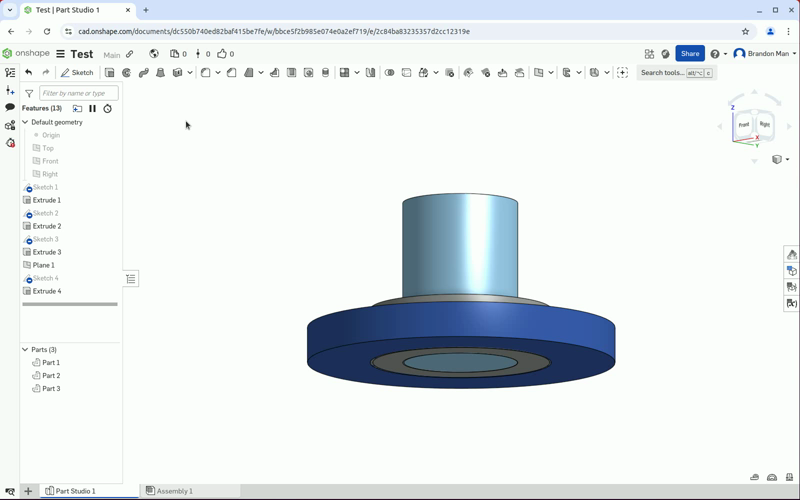
key(down, 3)
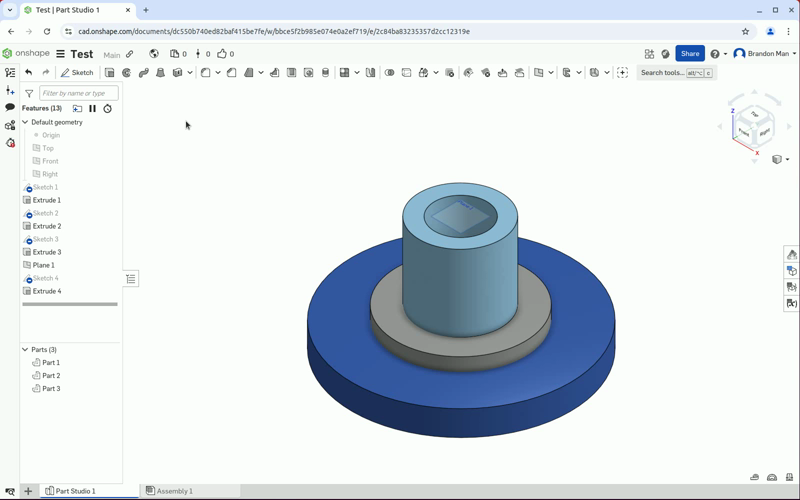
mouse_move(73, 189)
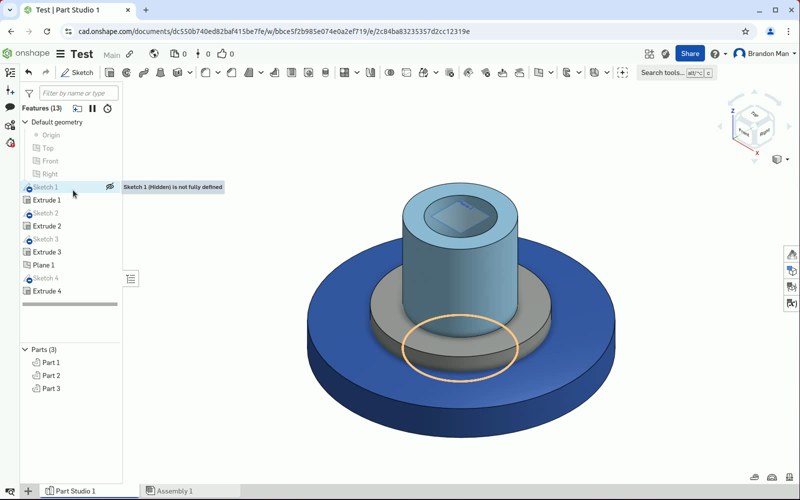
click(73, 189)